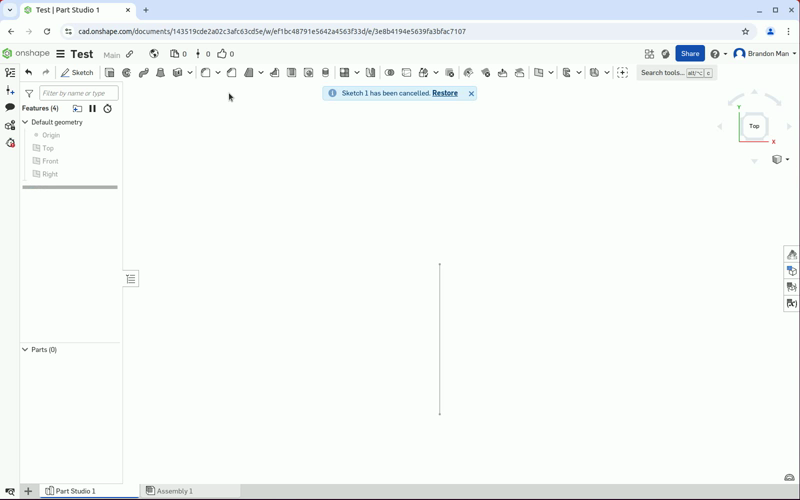
key(shift+h)
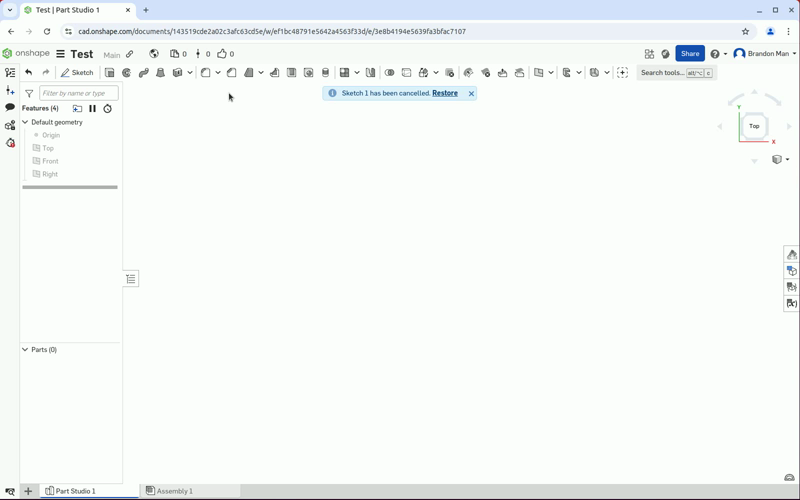
key(shift+s)
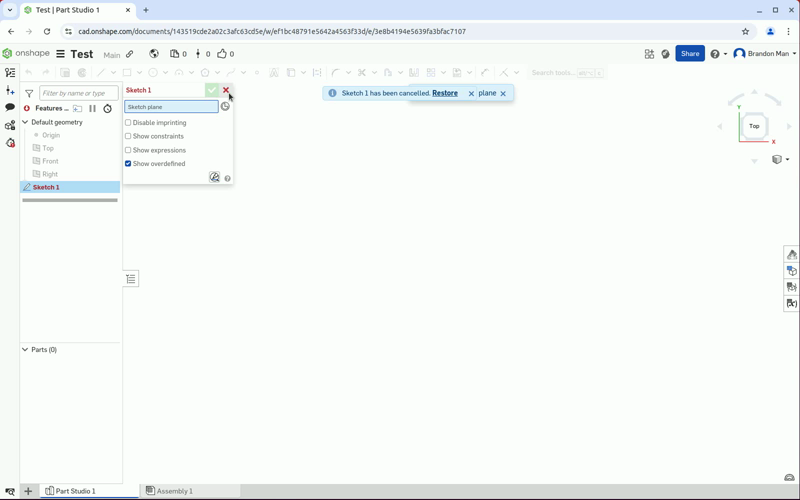
mouse_move(73, 150)
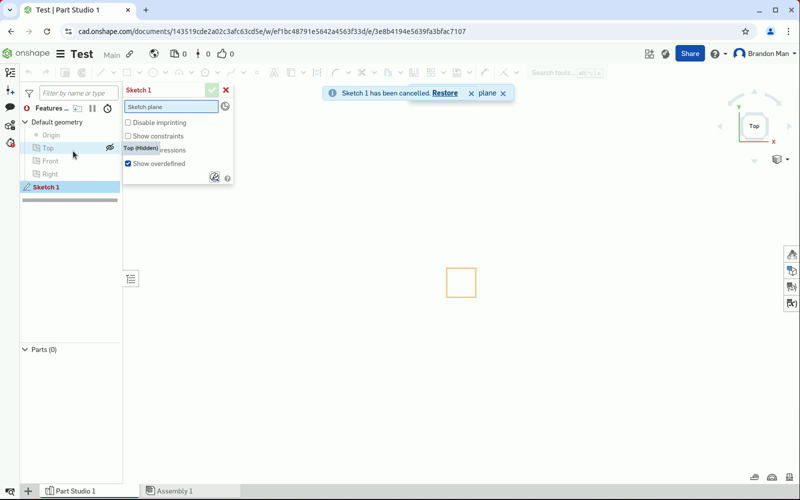
click(73, 150)
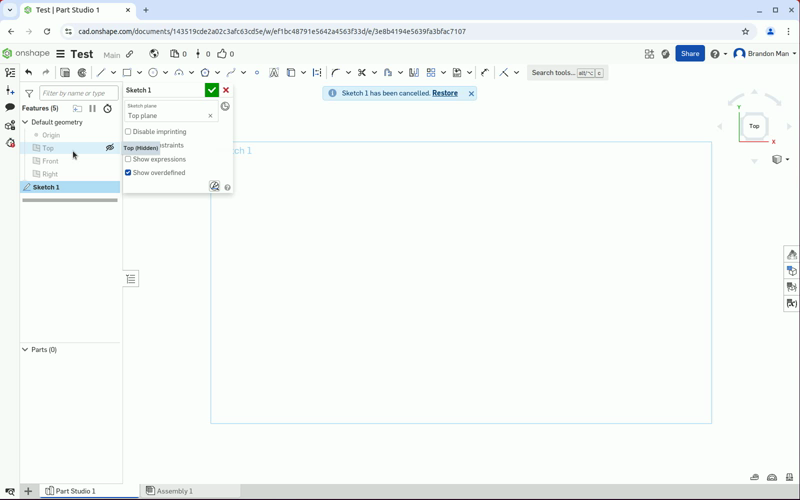
mouse_move(73, 352)
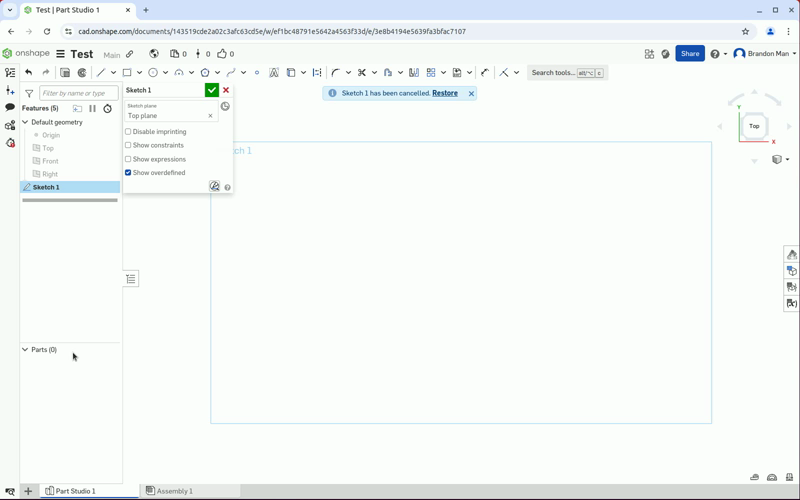
key(y)
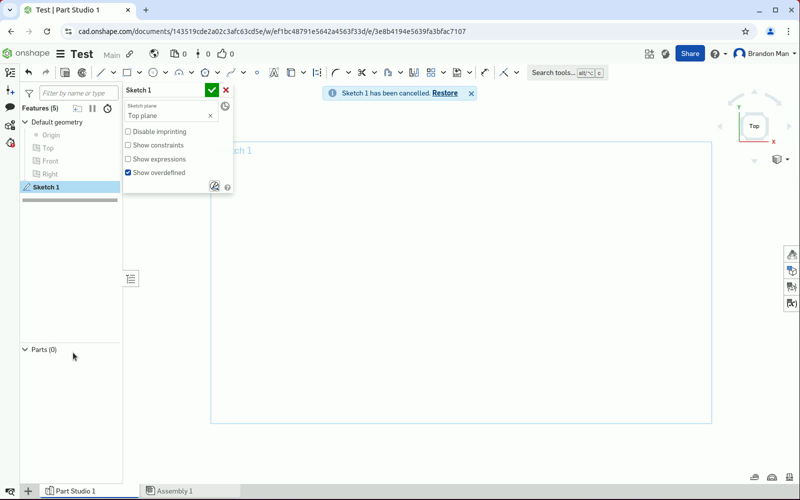
key(l)
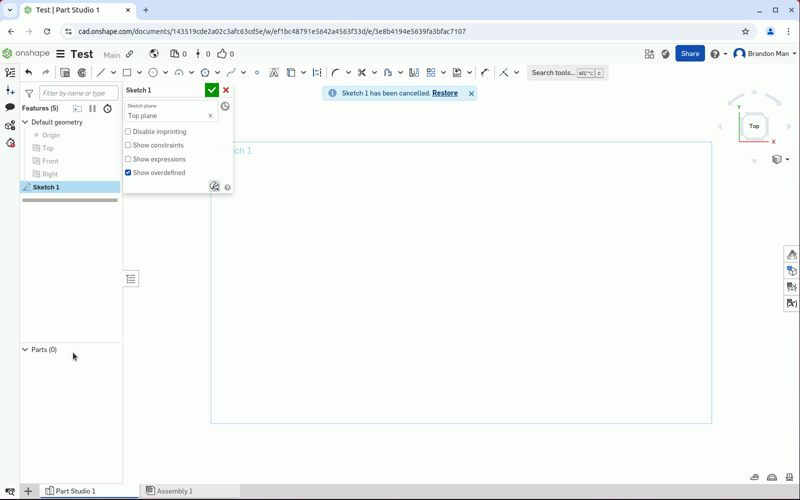
key_down(shift)
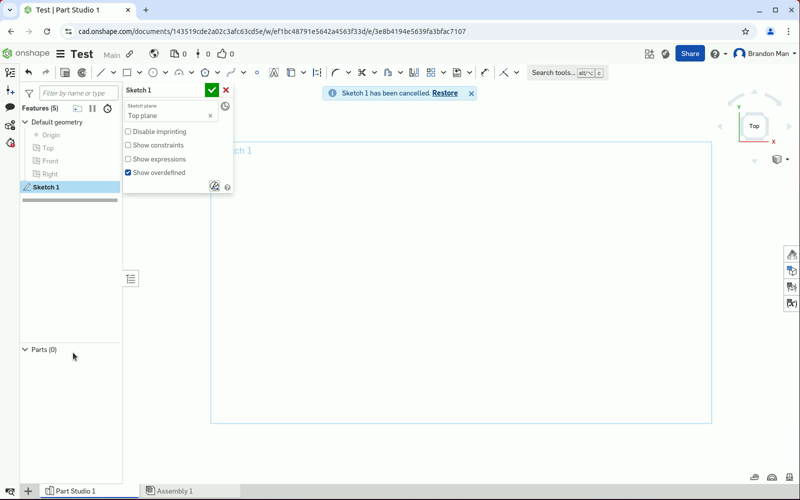
mouse_move(348, 395)
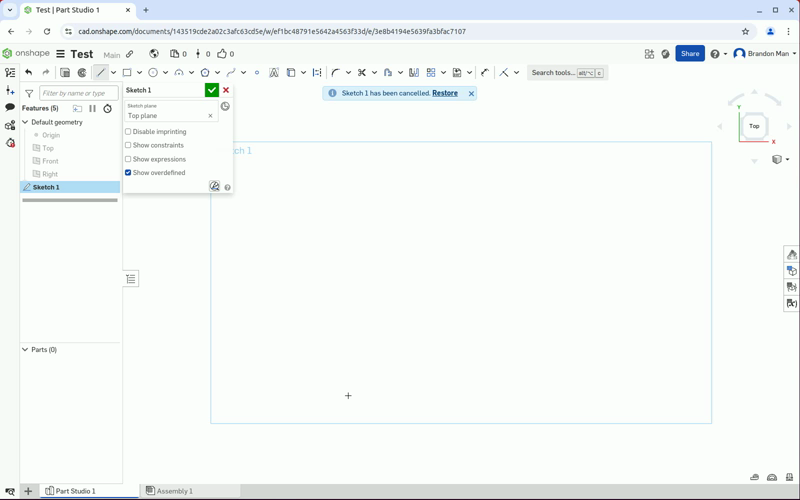
click(348, 395)
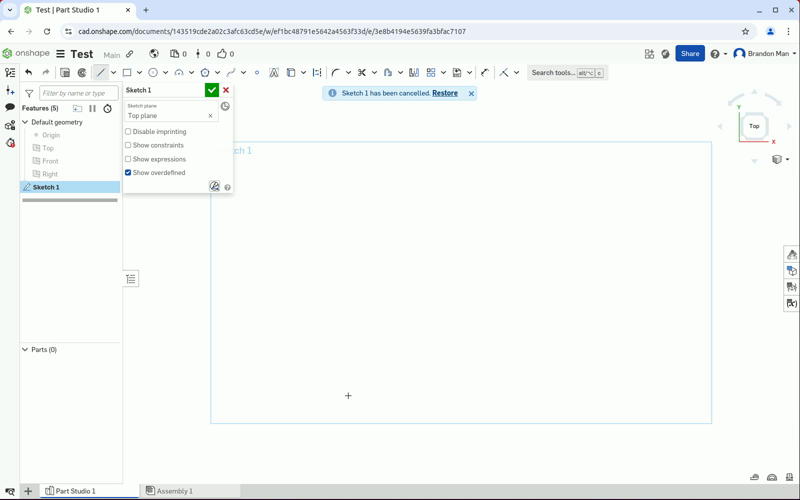
key_up(shift)
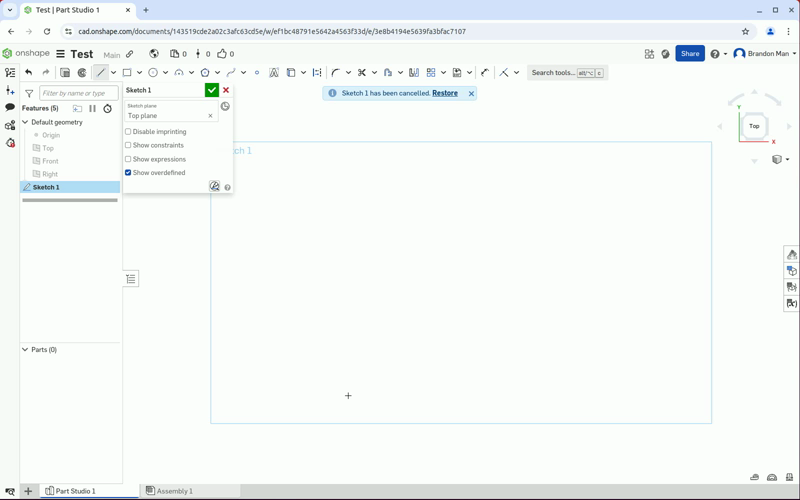
key_down(shift)
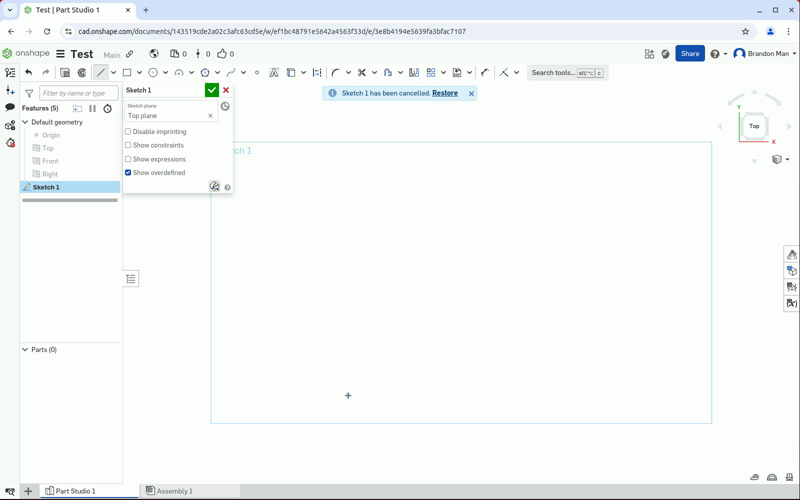
mouse_move(572, 395)
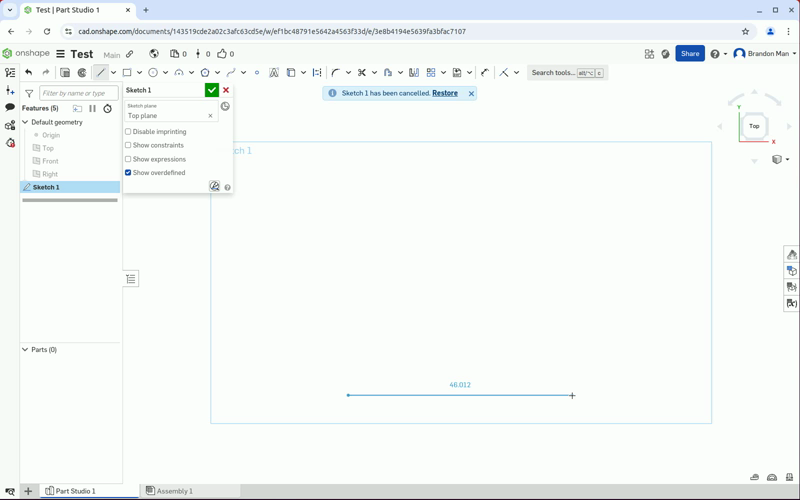
click(572, 395)
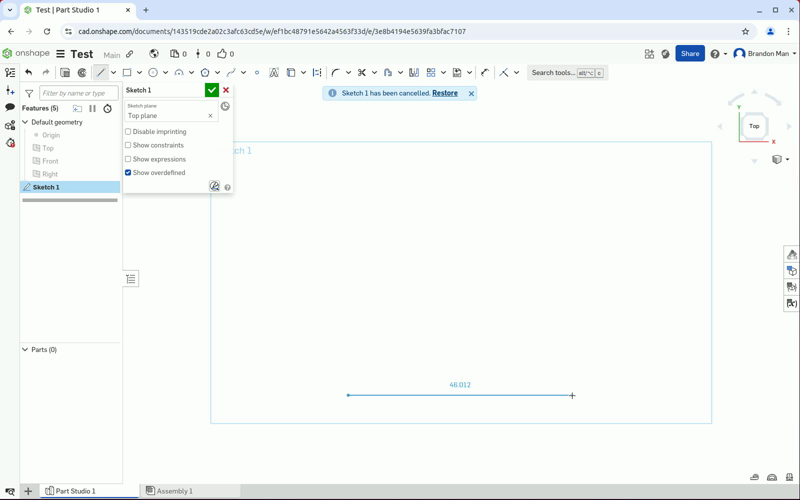
key_up(shift)
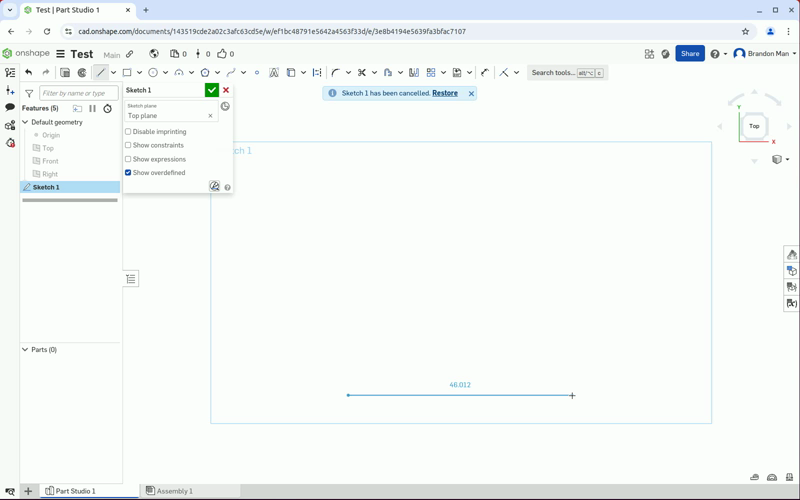
key_down(shift)
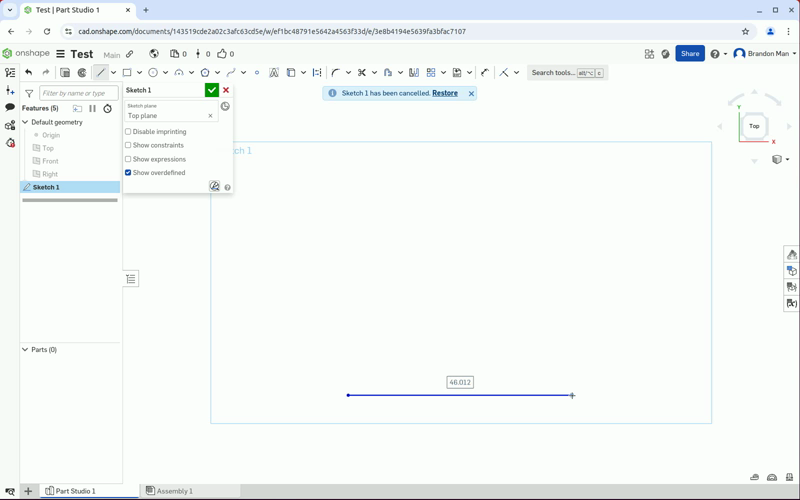
mouse_move(572, 171)
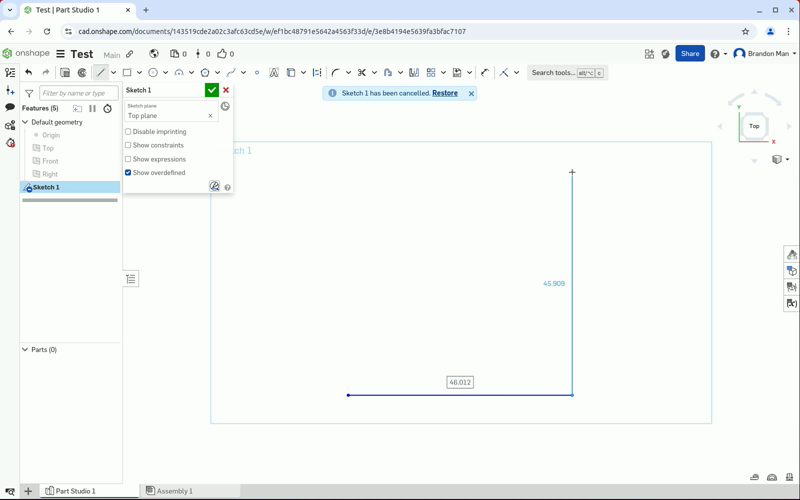
click(572, 171)
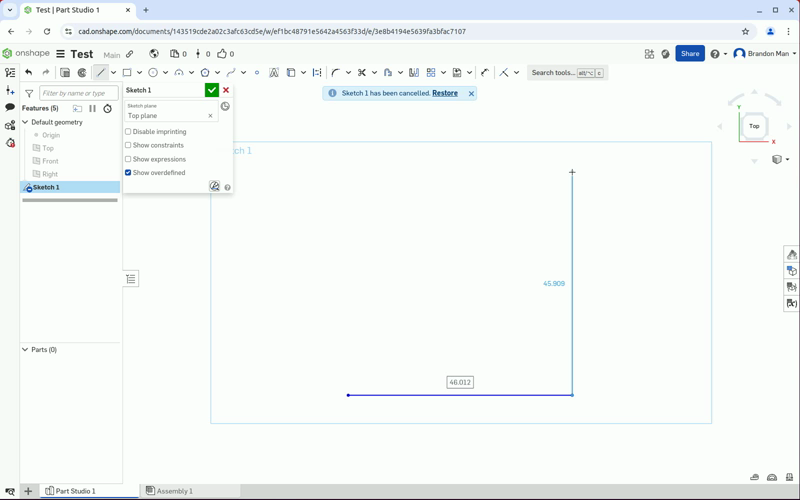
key_up(shift)
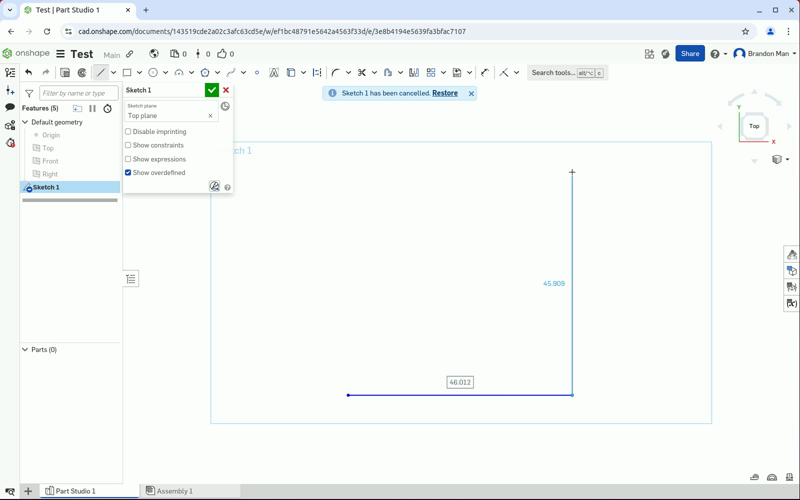
key_down(shift)
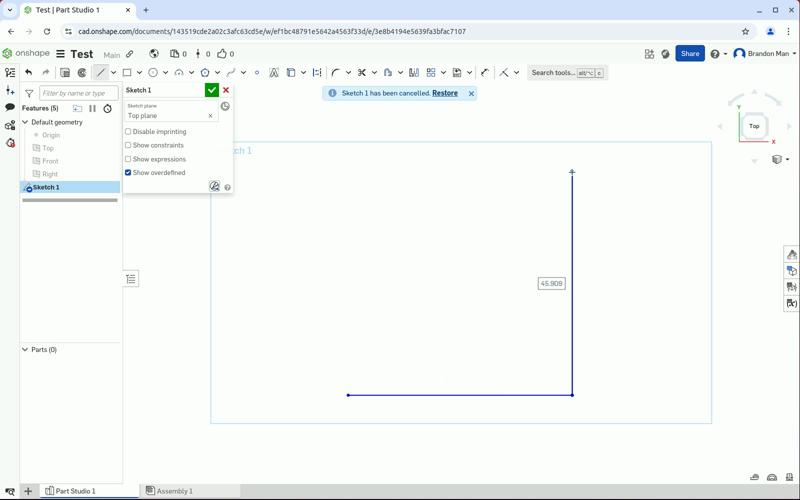
mouse_move(348, 171)
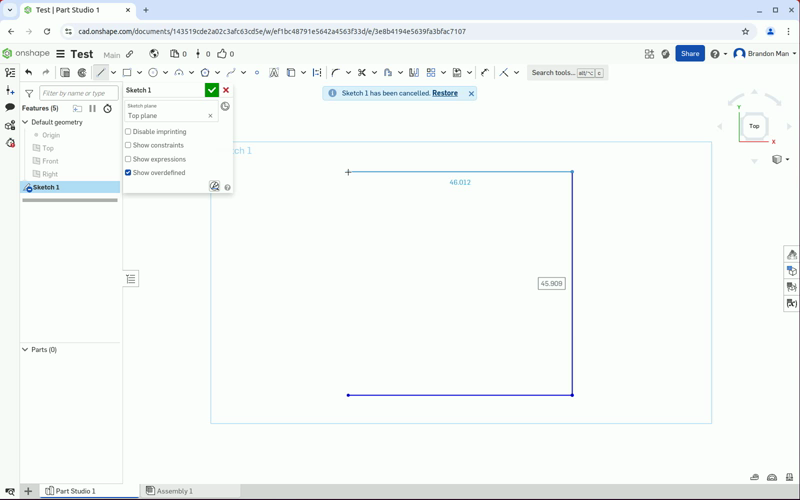
click(348, 171)
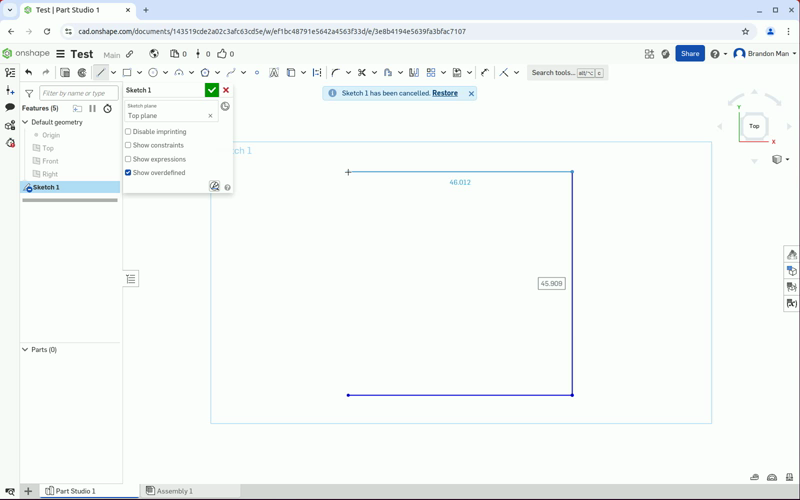
key_up(shift)
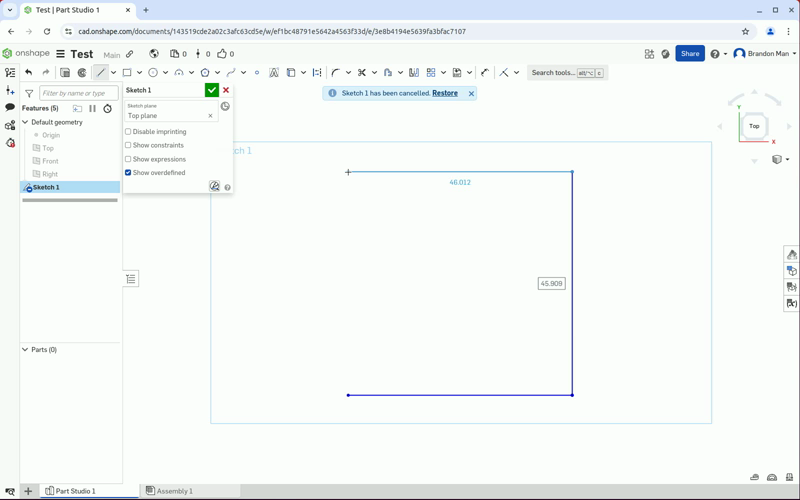
key_down(shift)
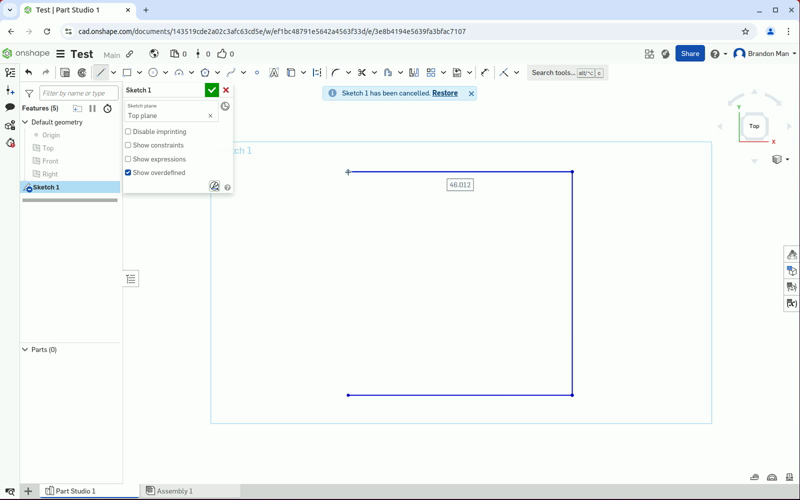
mouse_move(348, 395)
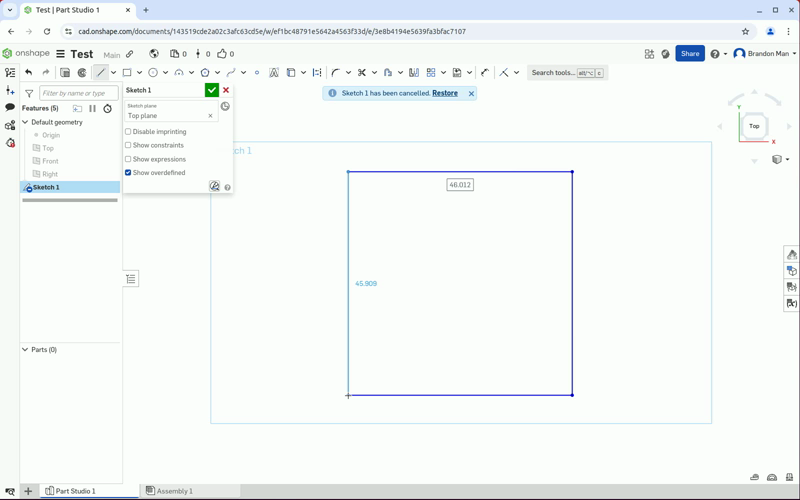
key_up(shift)
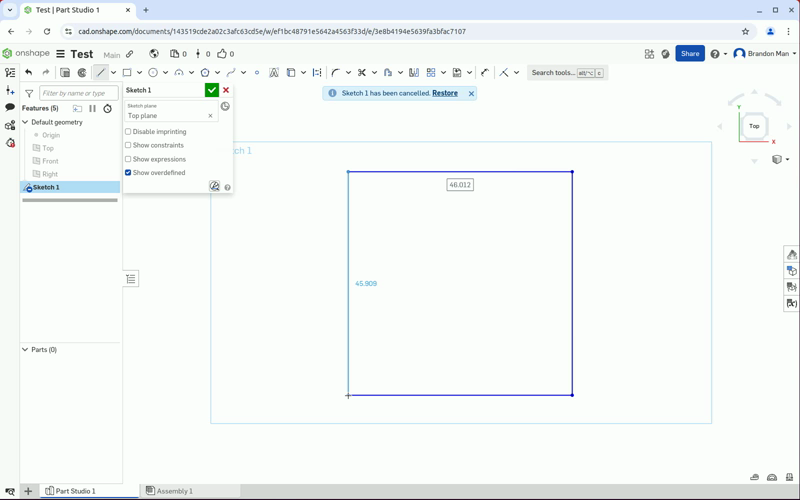
click(348, 395)
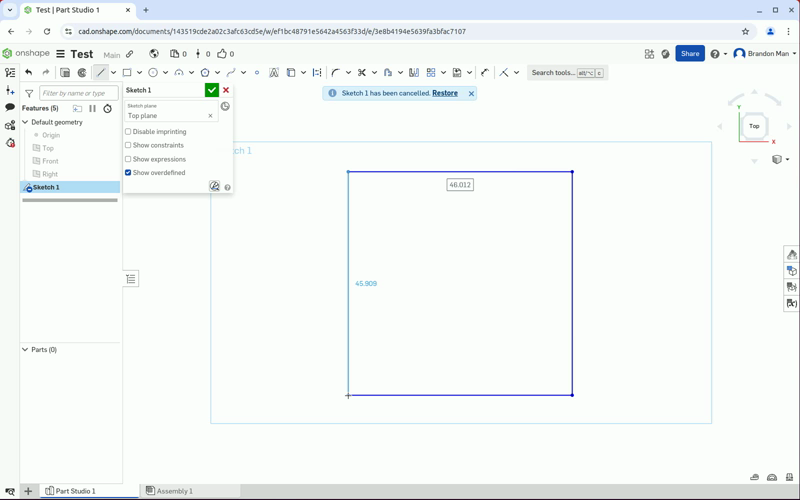
key(esc)
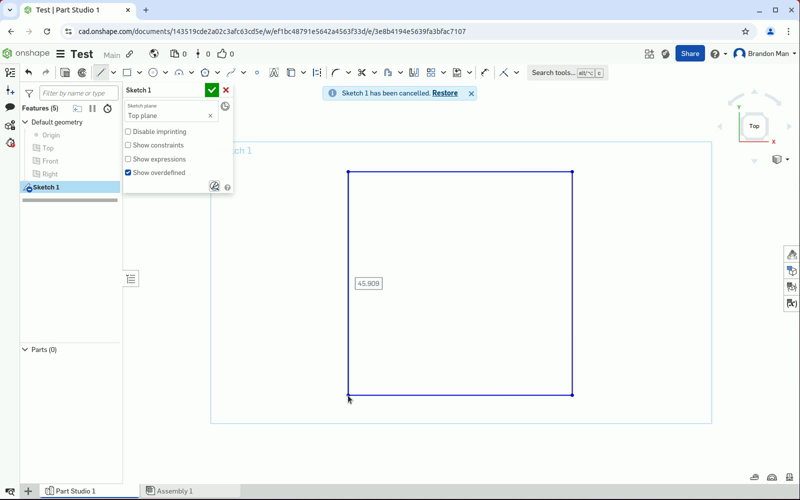
mouse_move(510, 337)
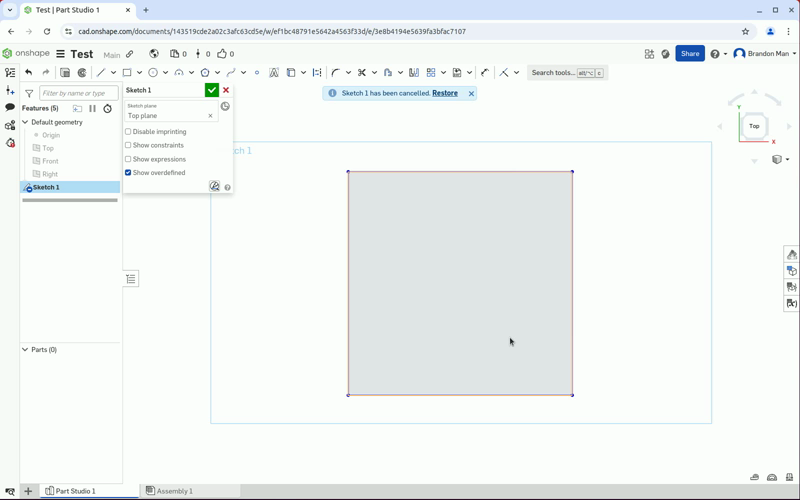
click(510, 337)
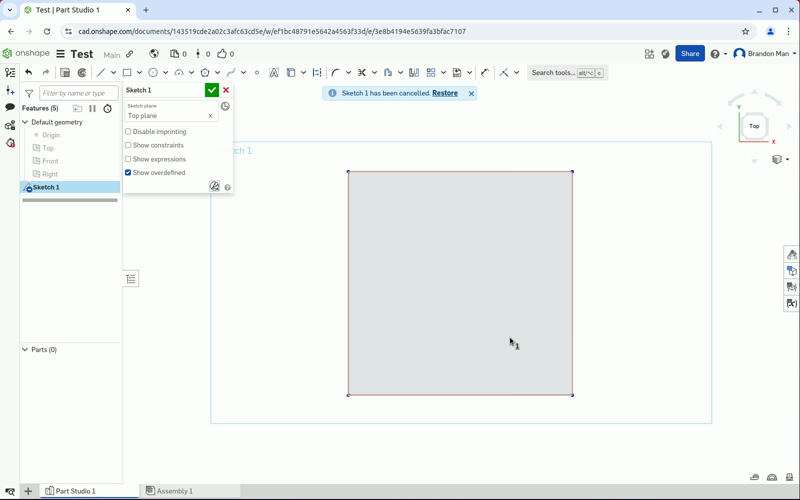
mouse_move(73, 352)
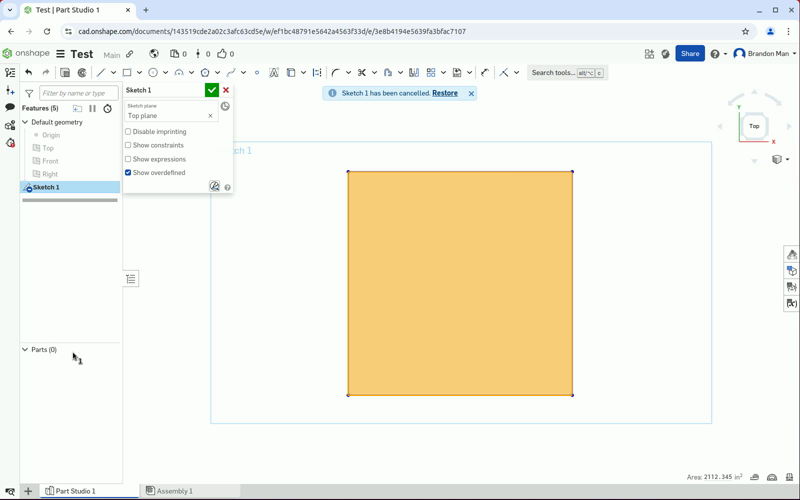
key(shift+y)
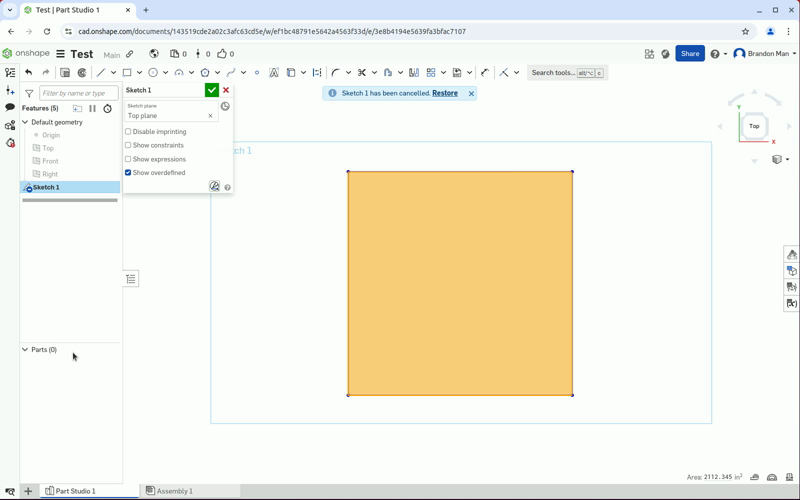
key(shift+e)
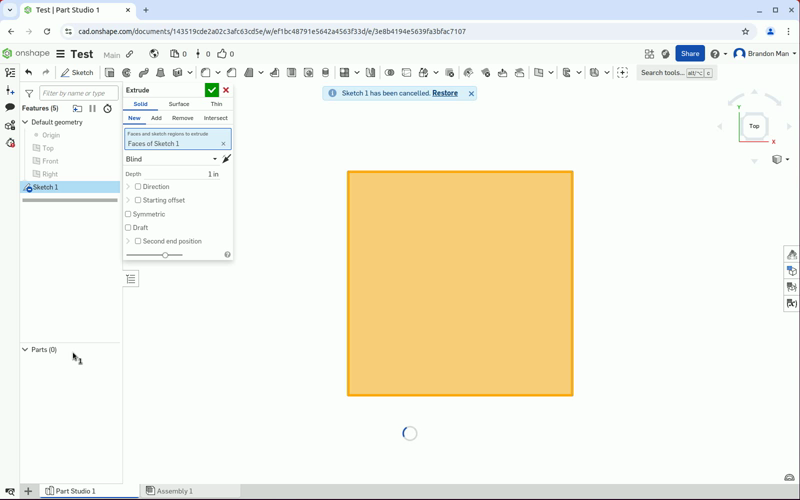
mouse_move(143, 106)
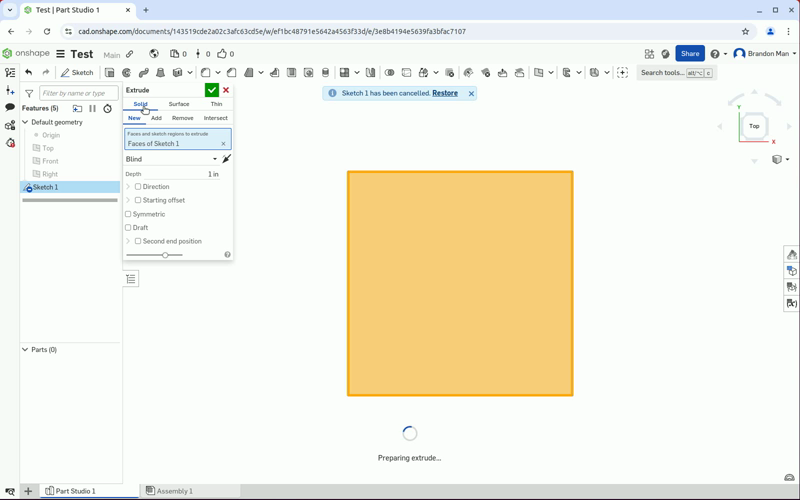
click(143, 106)
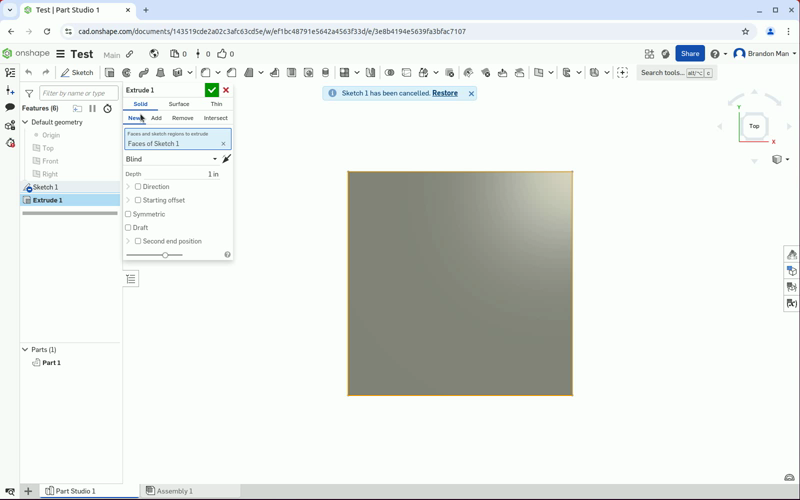
mouse_move(137, 120)
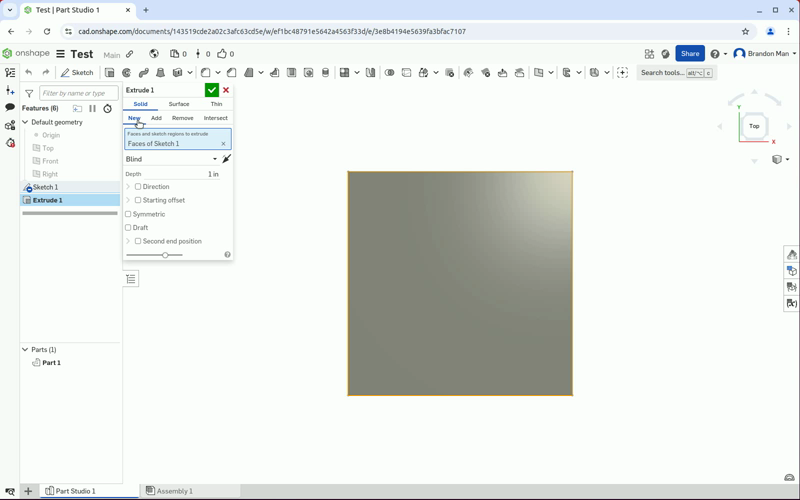
click(137, 120)
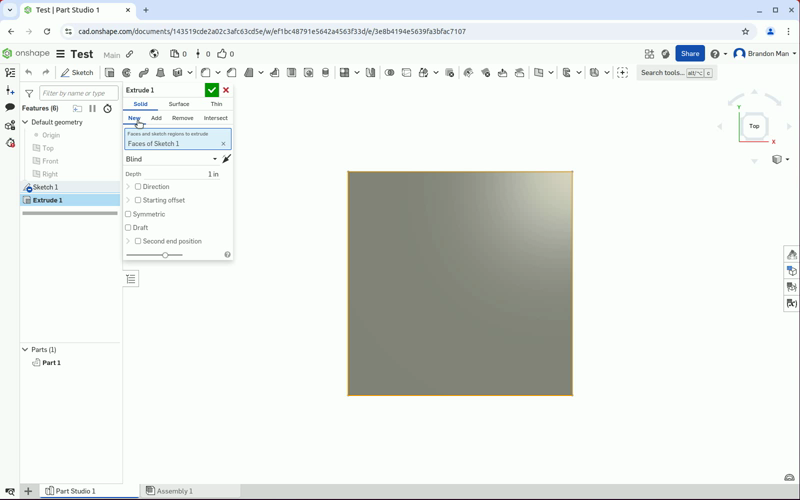
key(tab, 4)
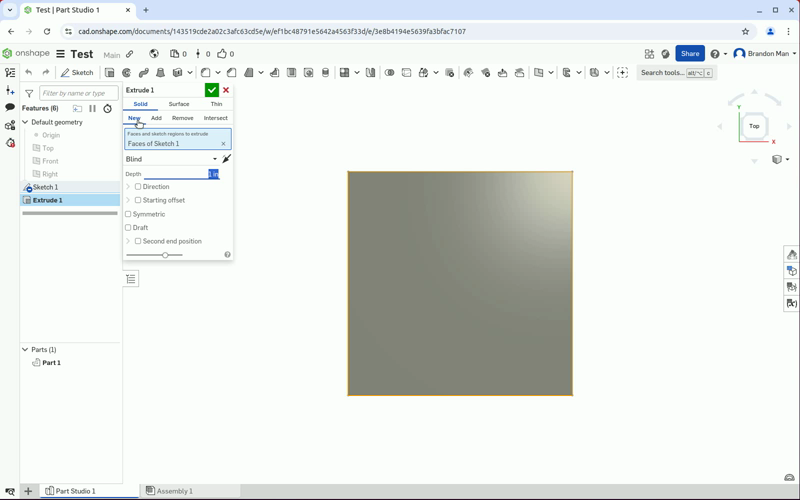
text(4.814)
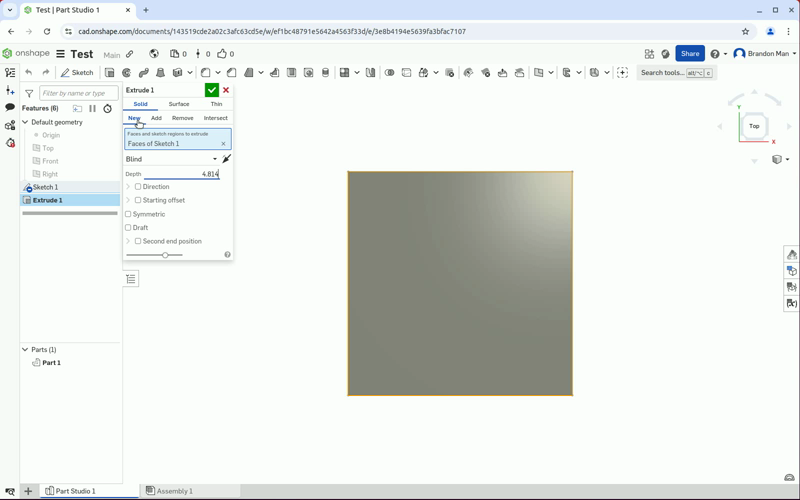
key(tab, 3)
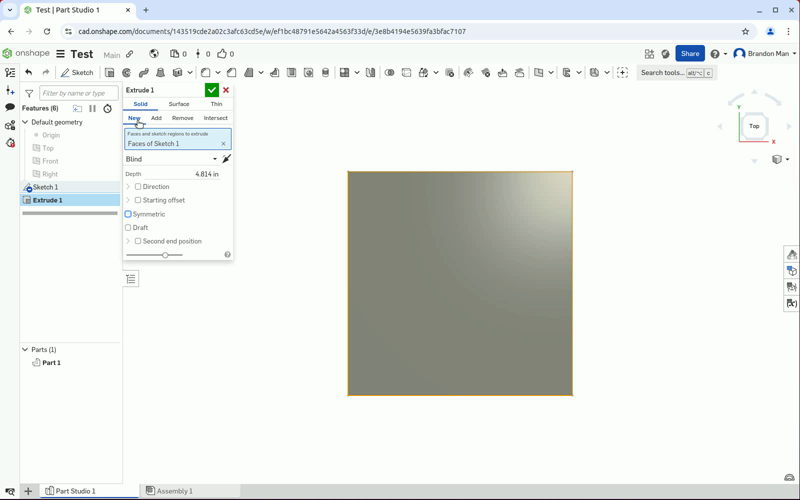
key(space)
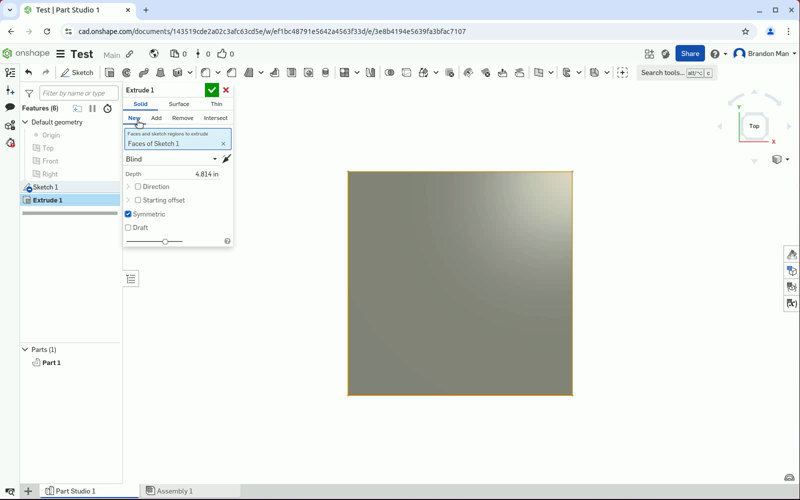
key(enter)
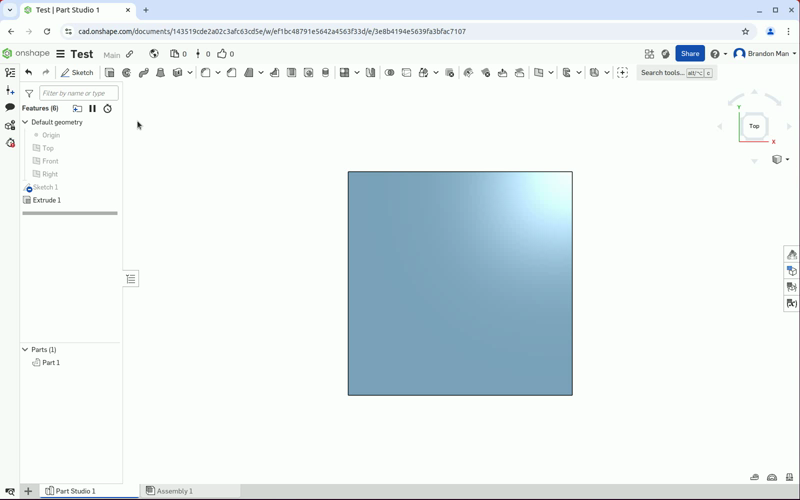
key(shift+h)
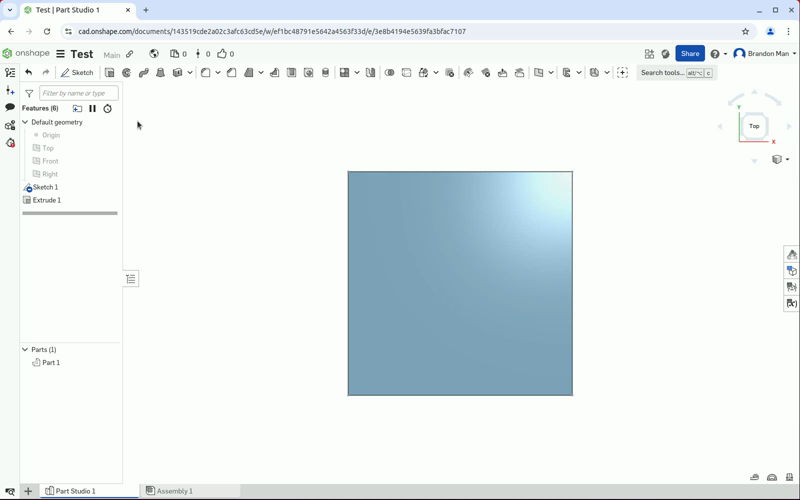
key(shift+h)
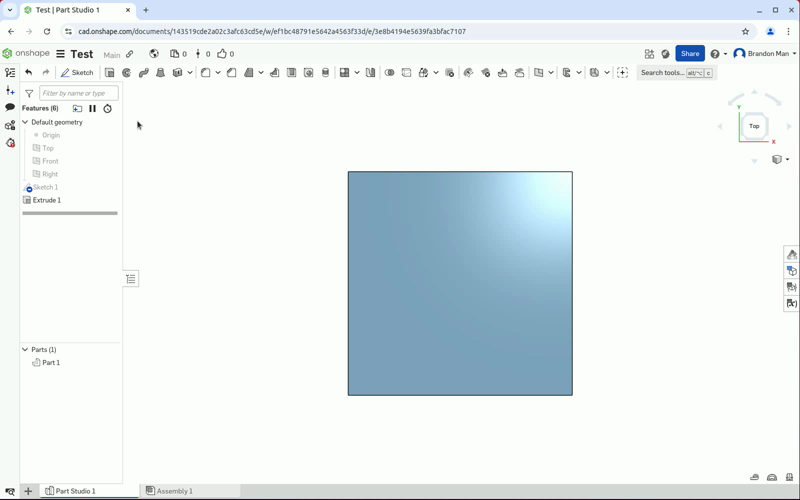
mouse_move(73, 189)
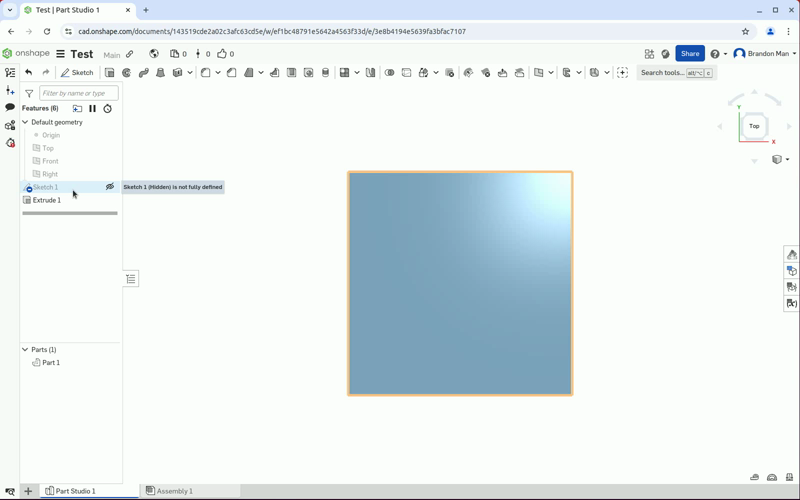
click(73, 189)
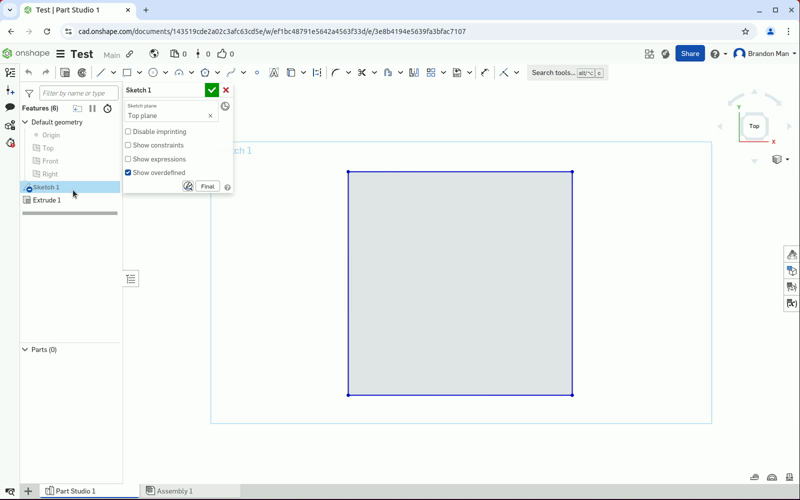
mouse_move(229, 92)
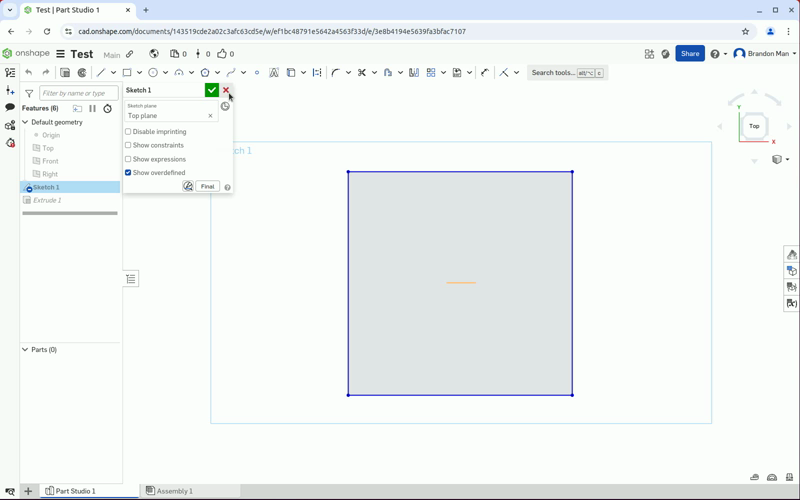
click(229, 92)
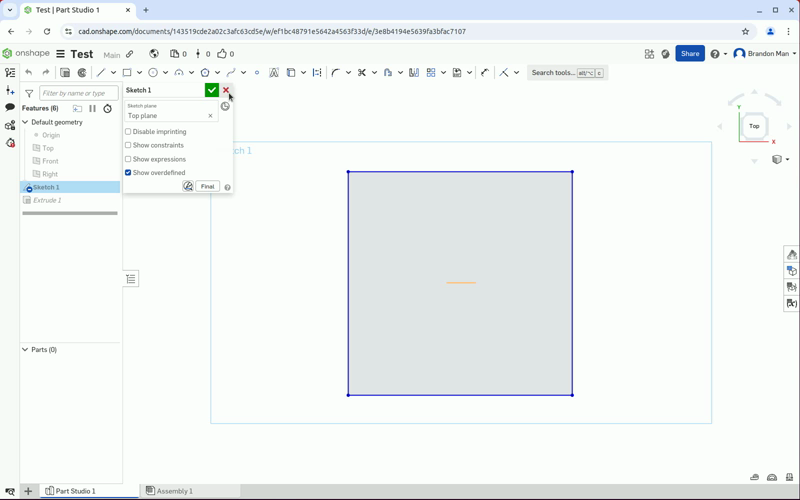
key(shift+s)
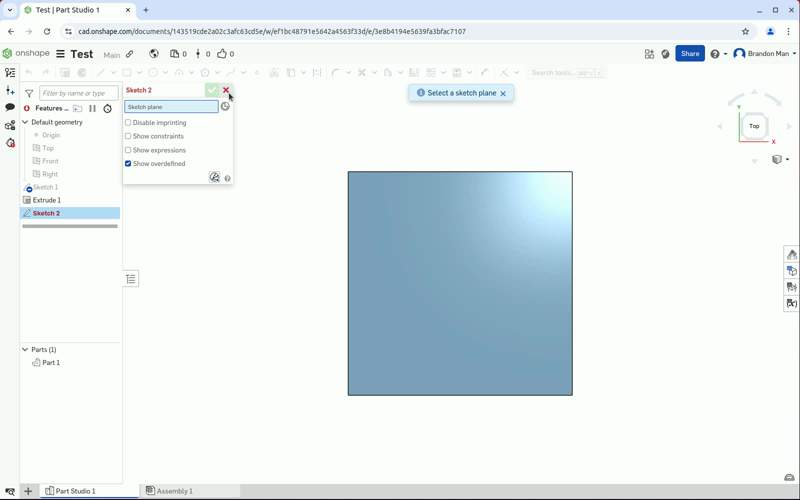
mouse_move(73, 150)
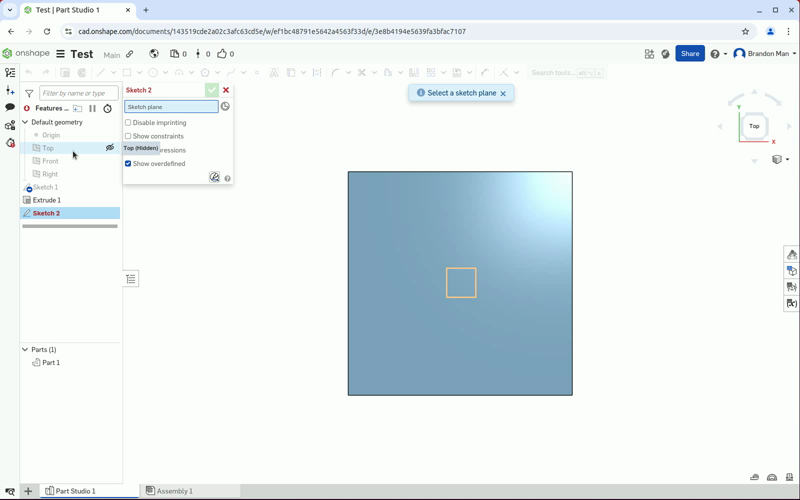
click(73, 150)
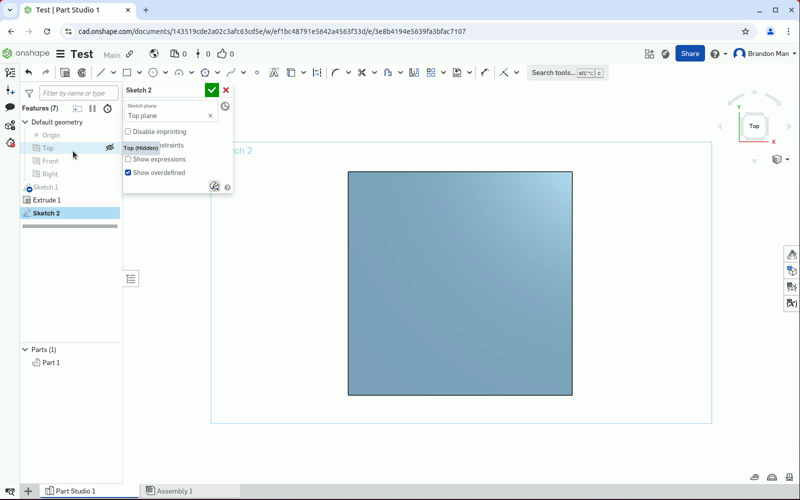
mouse_move(73, 352)
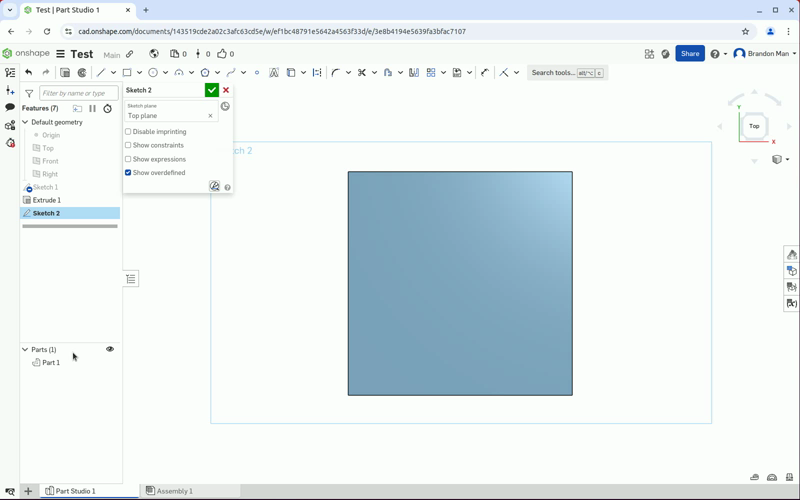
key(y)
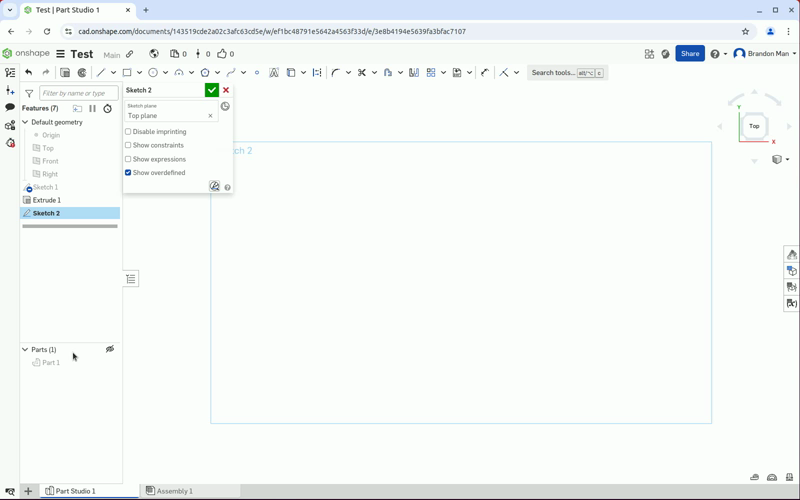
key(l)
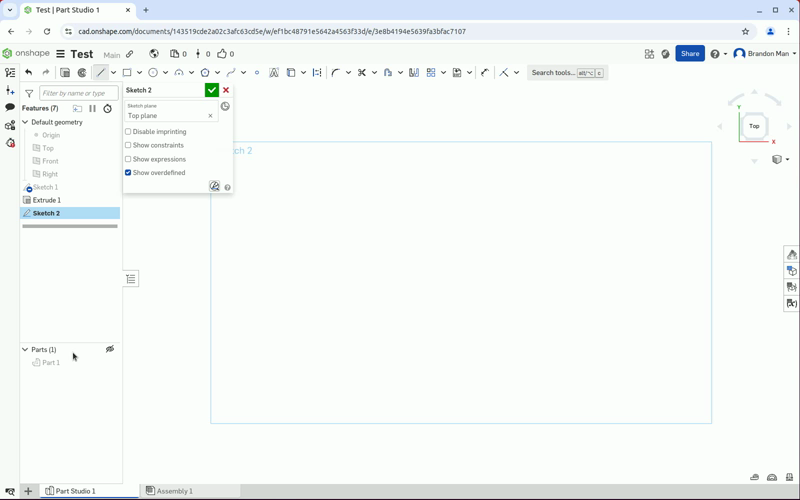
key_down(shift)
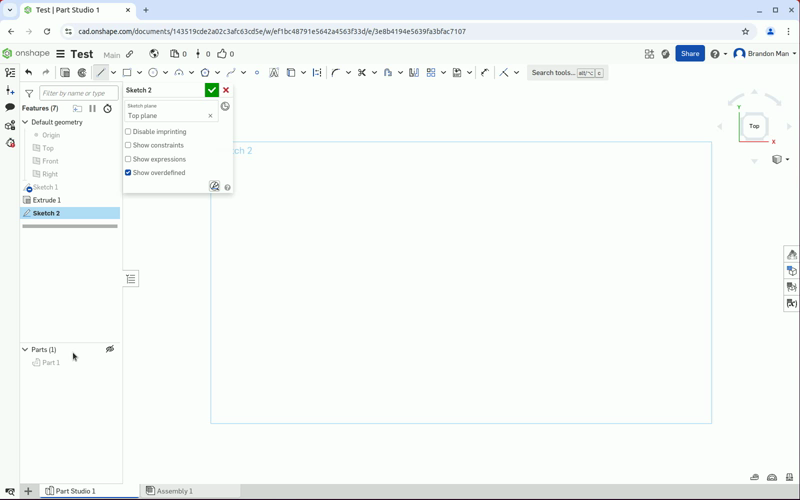
mouse_move(382, 226)
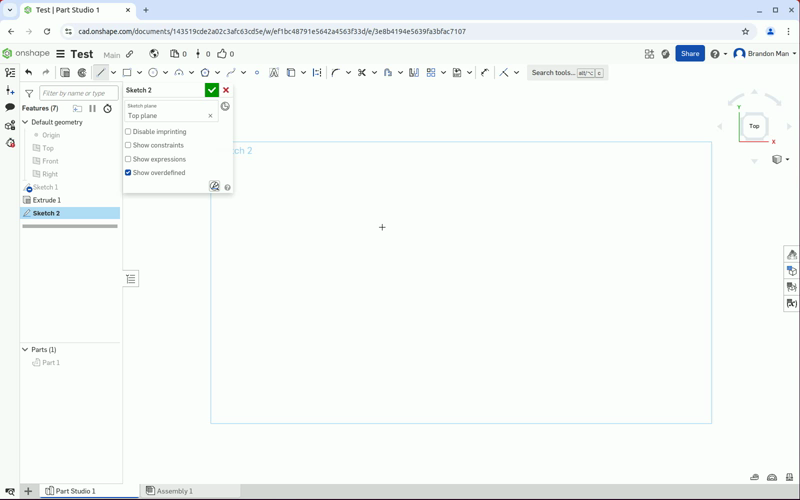
click(382, 226)
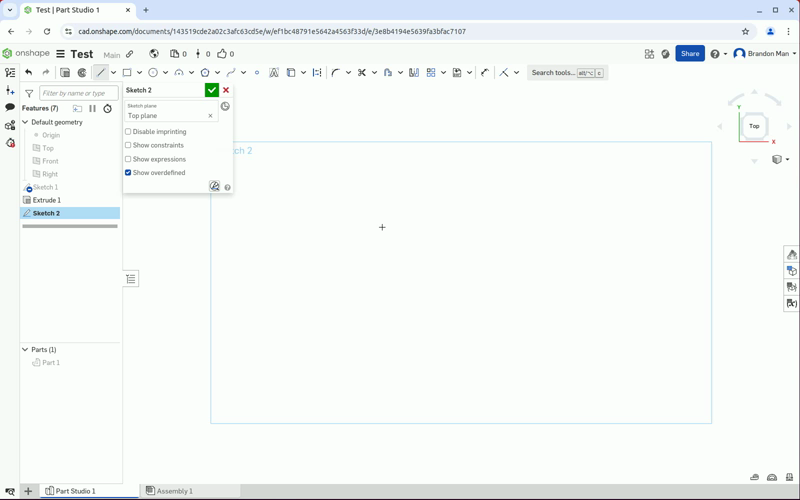
key_up(shift)
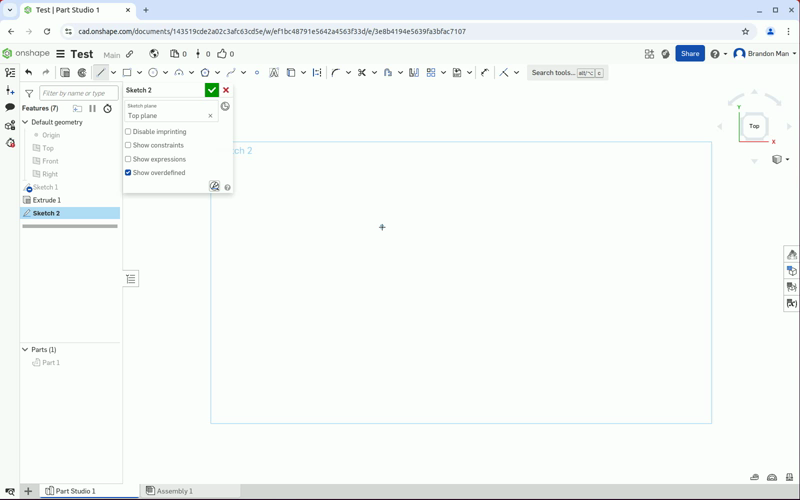
key_down(shift)
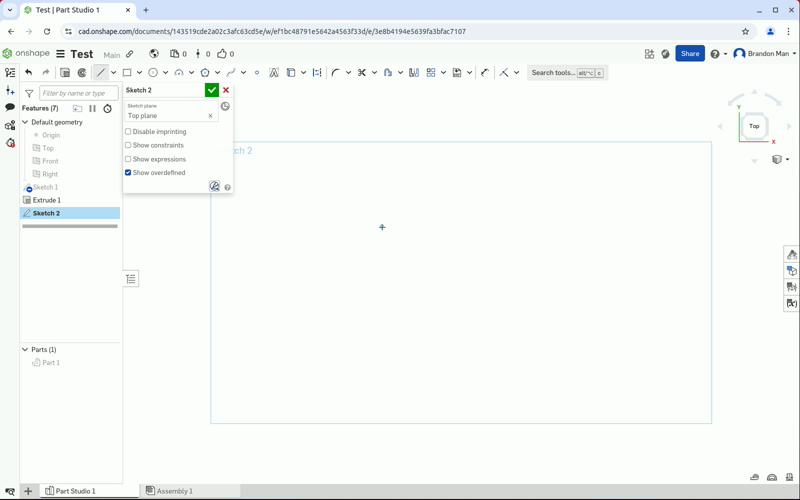
mouse_move(536, 226)
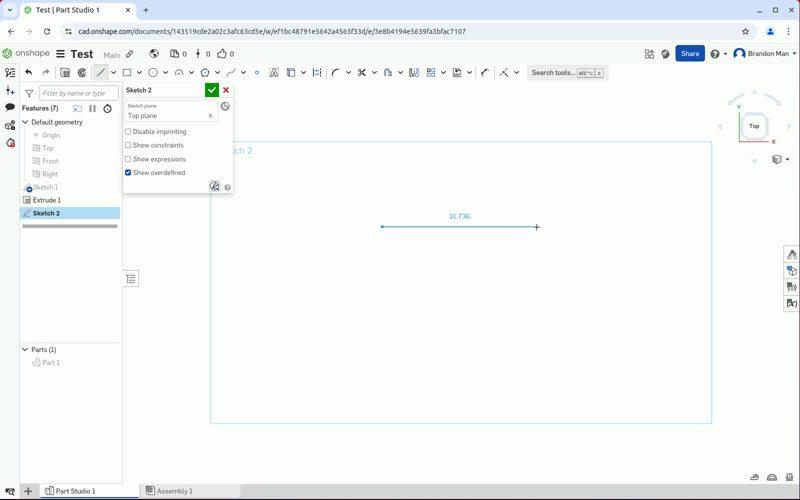
click(536, 226)
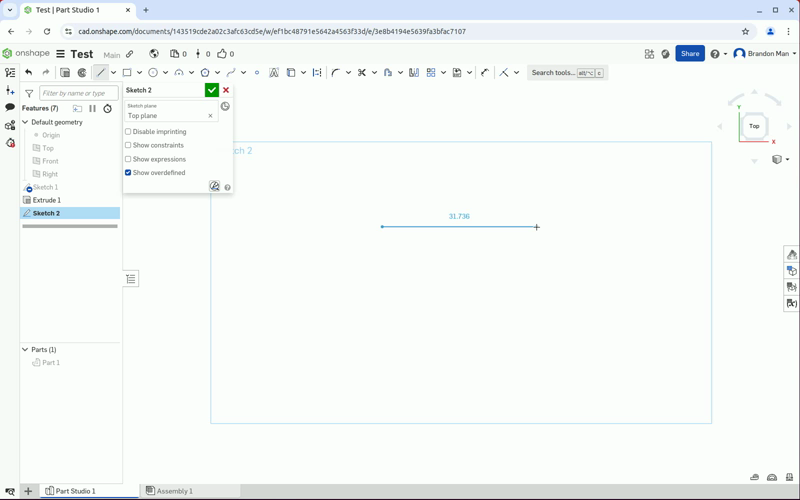
key_up(shift)
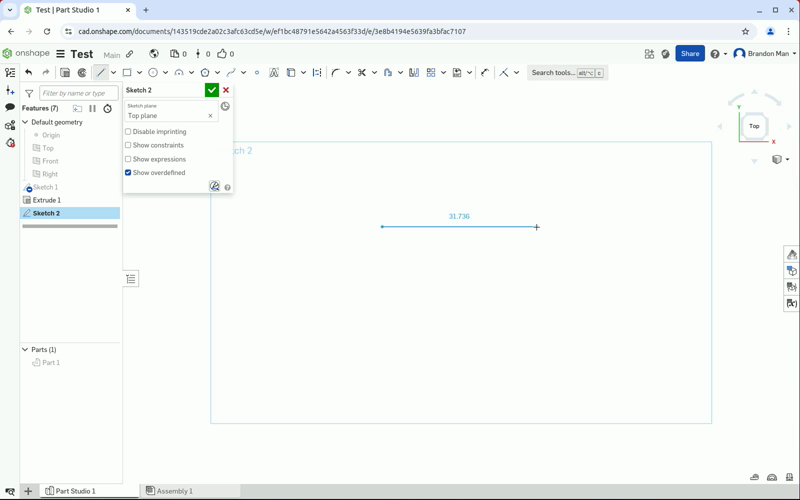
key_down(shift)
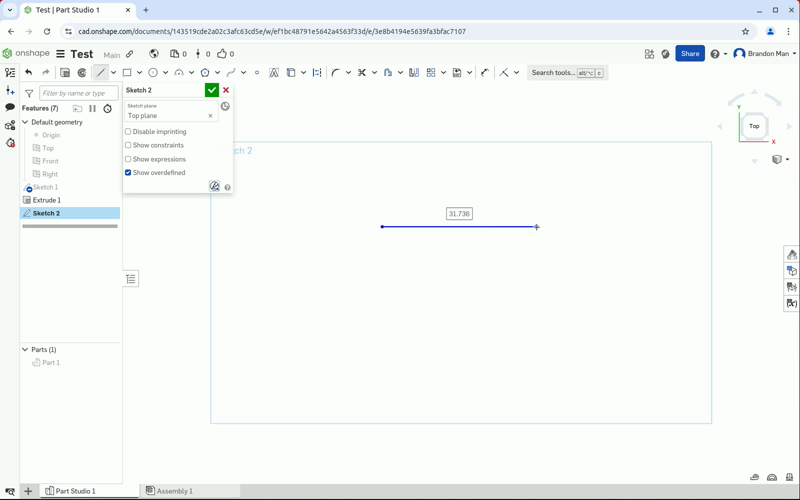
mouse_move(566, 226)
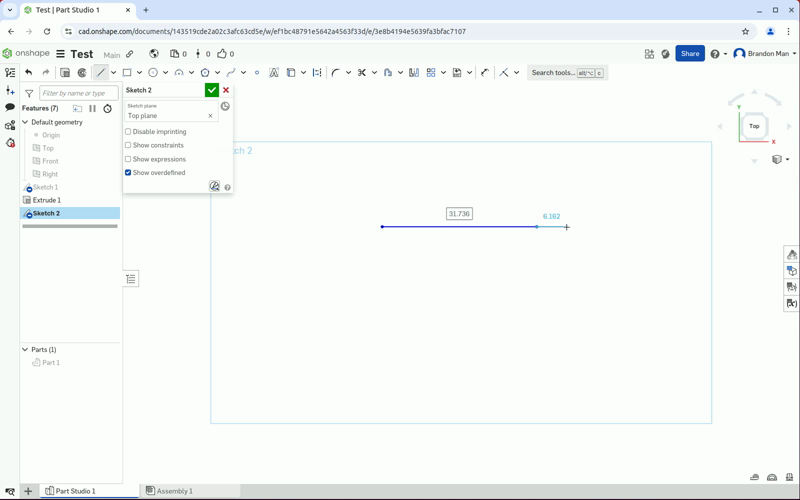
mouse_move(536, 204)
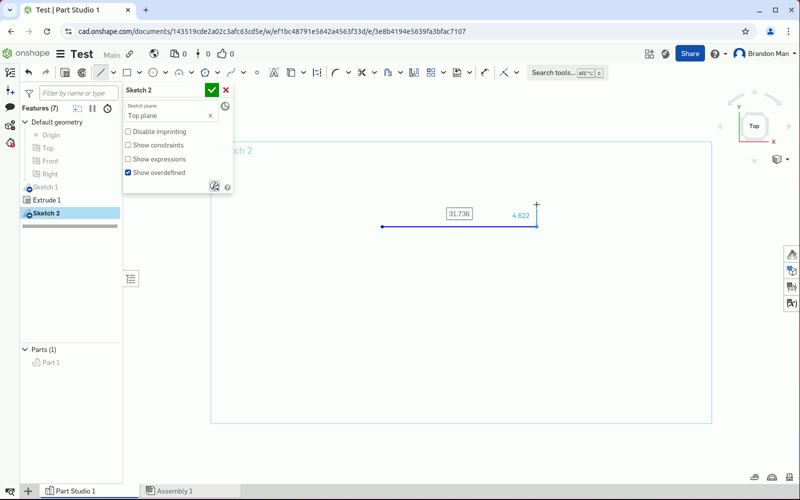
click(536, 204)
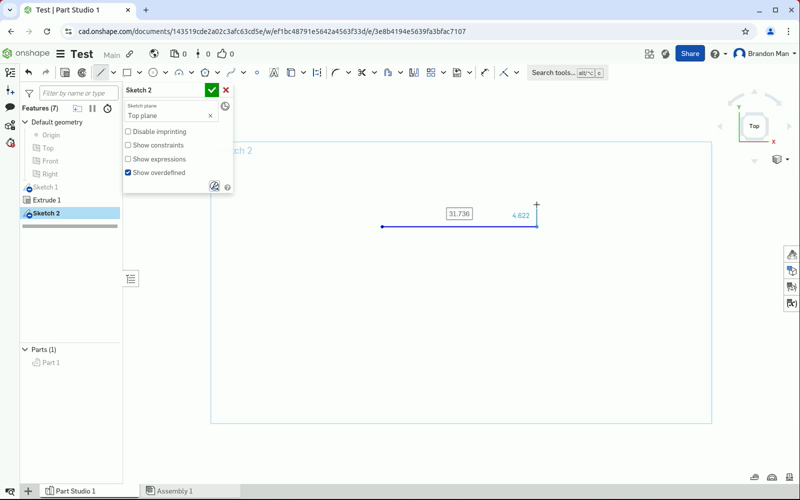
key_up(shift)
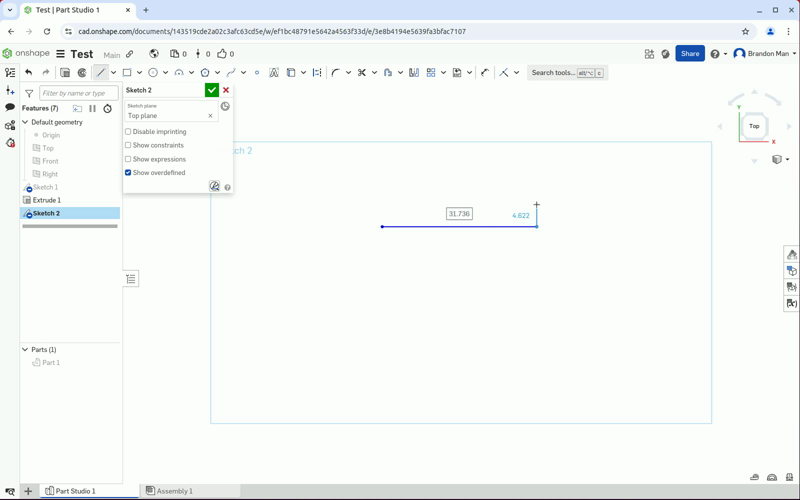
key_down(shift)
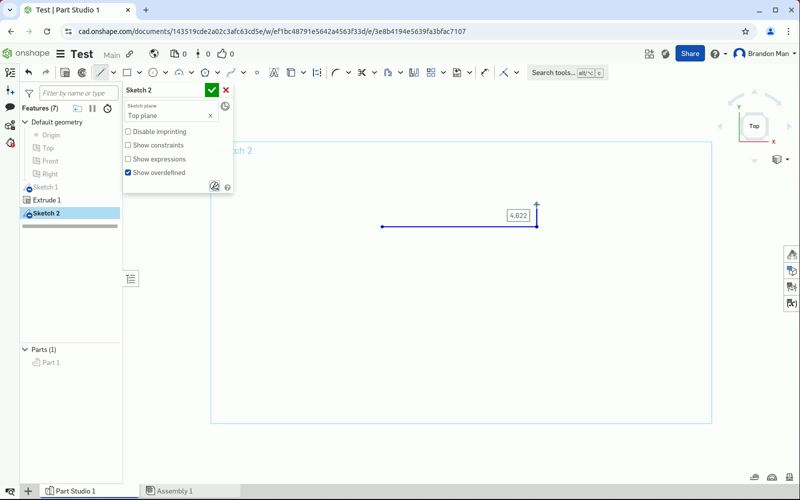
mouse_move(382, 204)
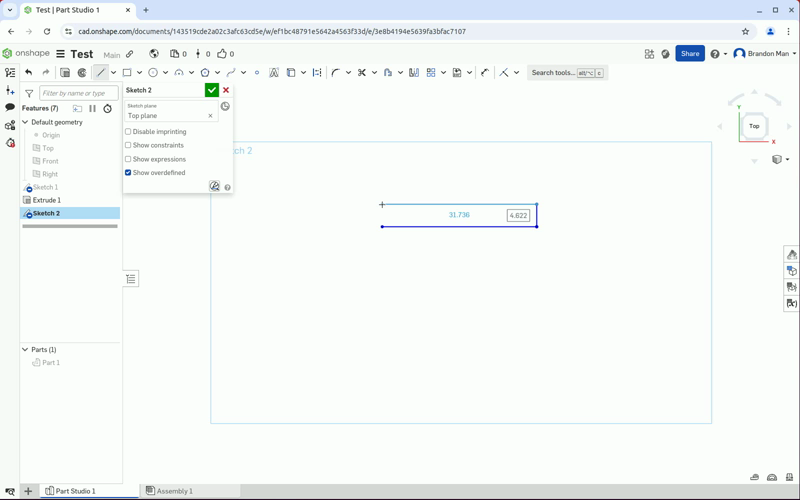
click(382, 204)
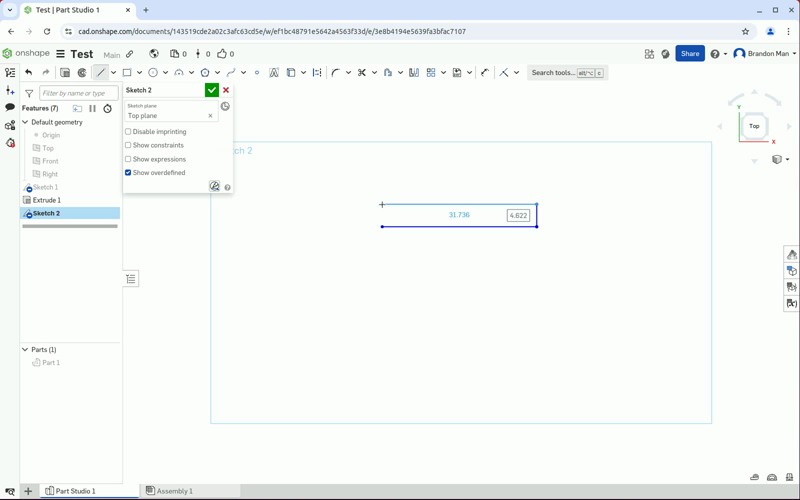
key_up(shift)
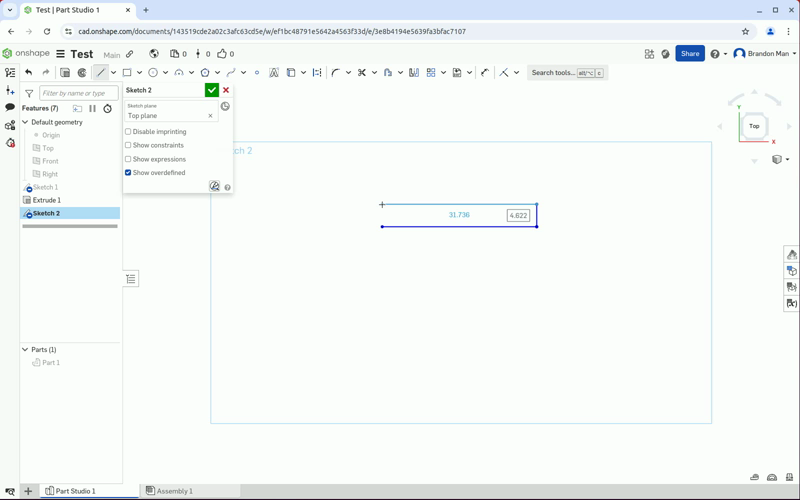
mouse_move(412, 204)
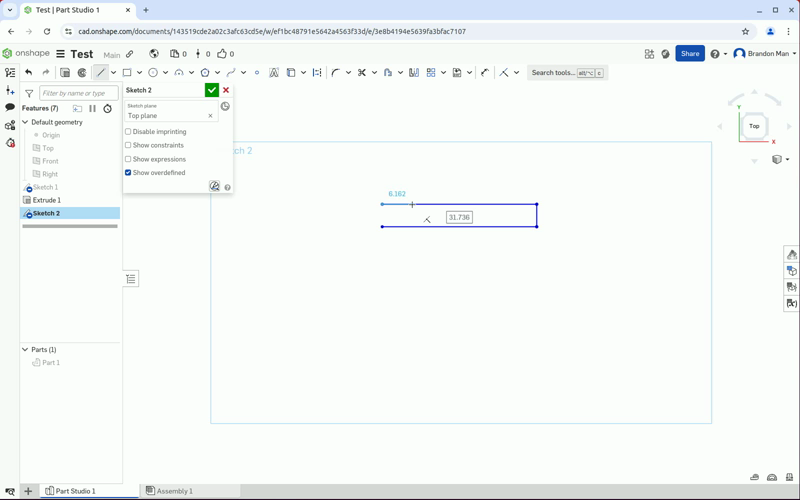
key_down(shift)
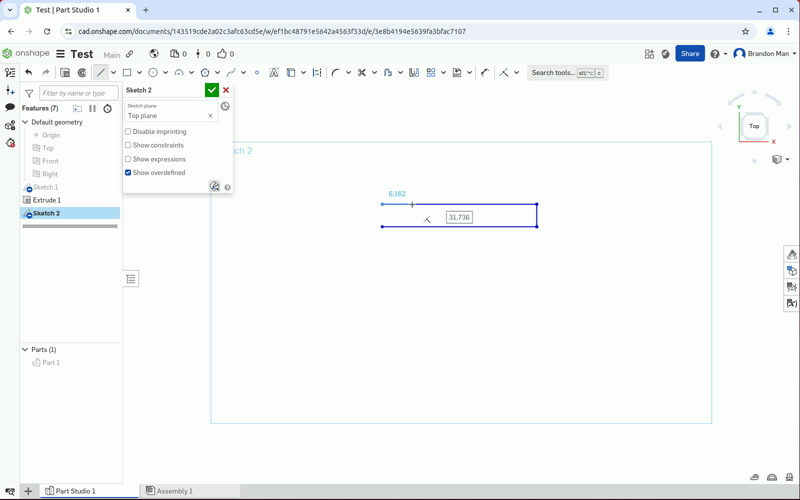
mouse_move(382, 226)
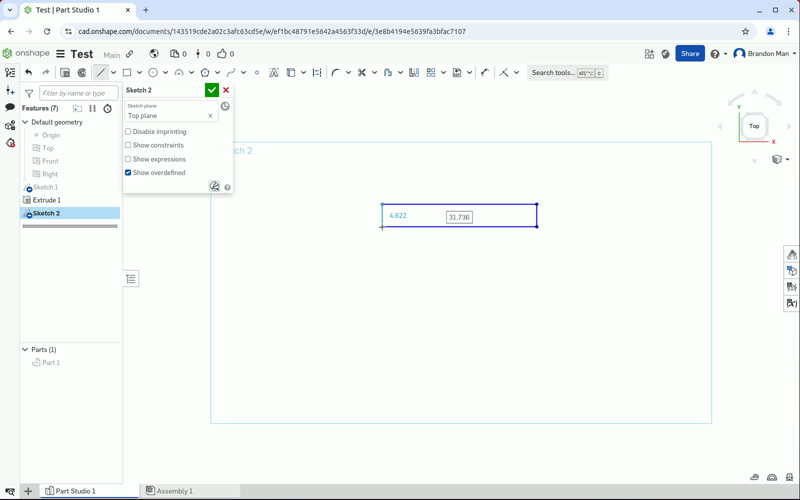
key_up(shift)
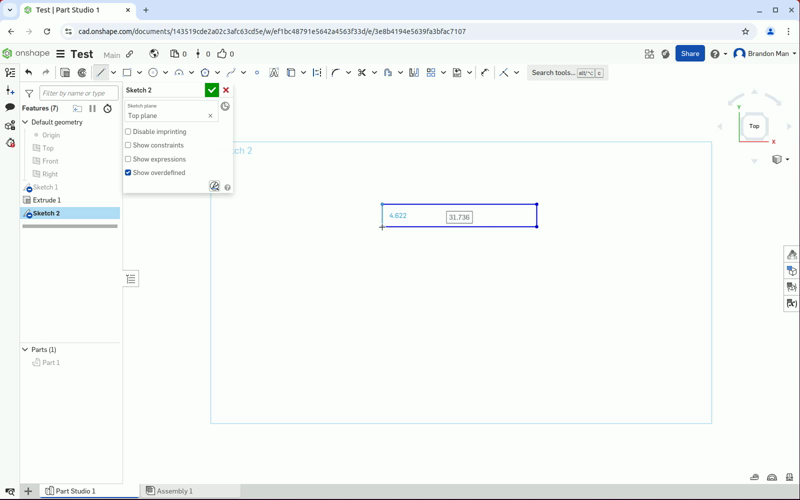
click(382, 226)
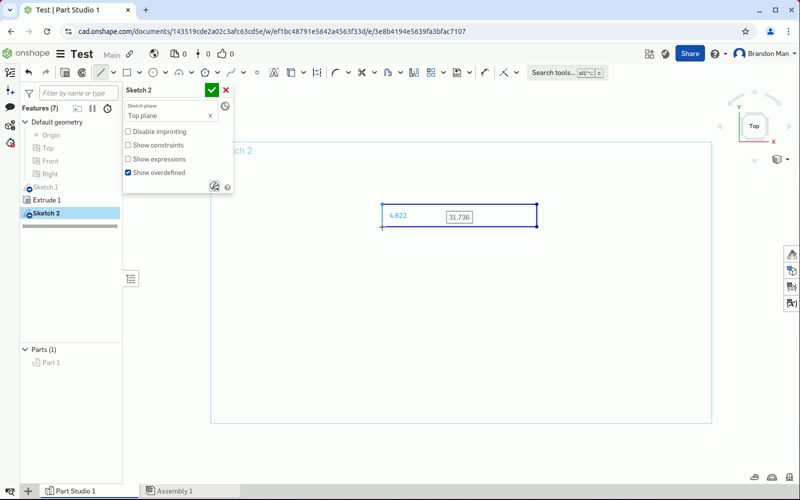
key(esc)
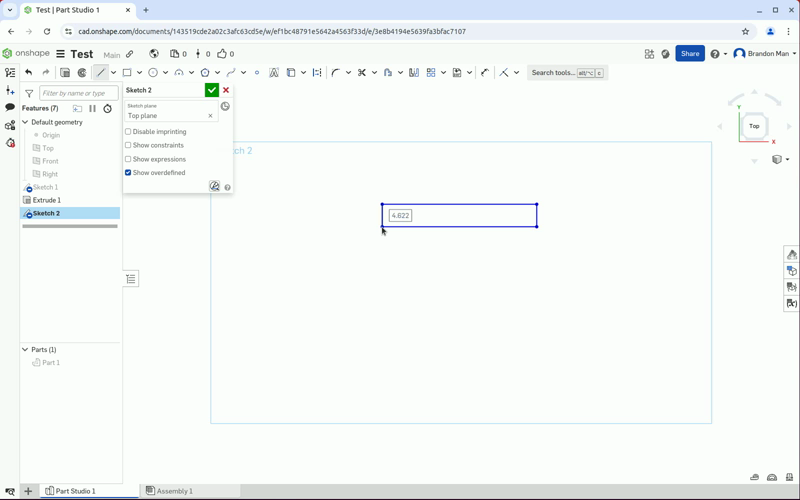
mouse_move(384, 213)
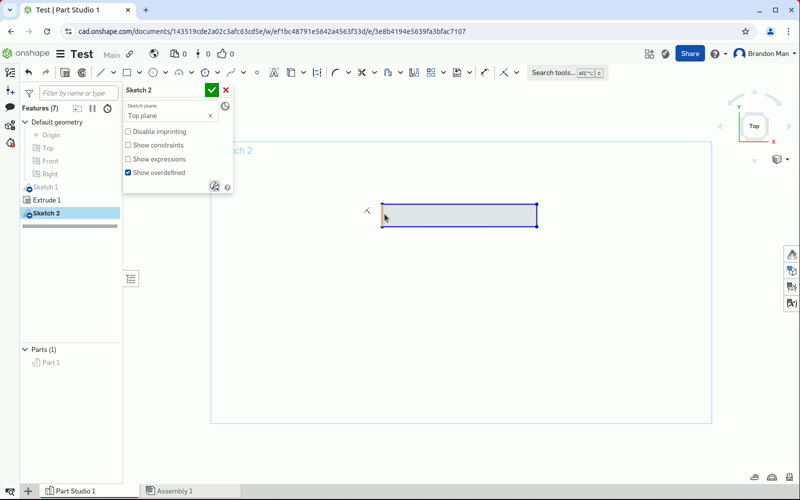
click(384, 213)
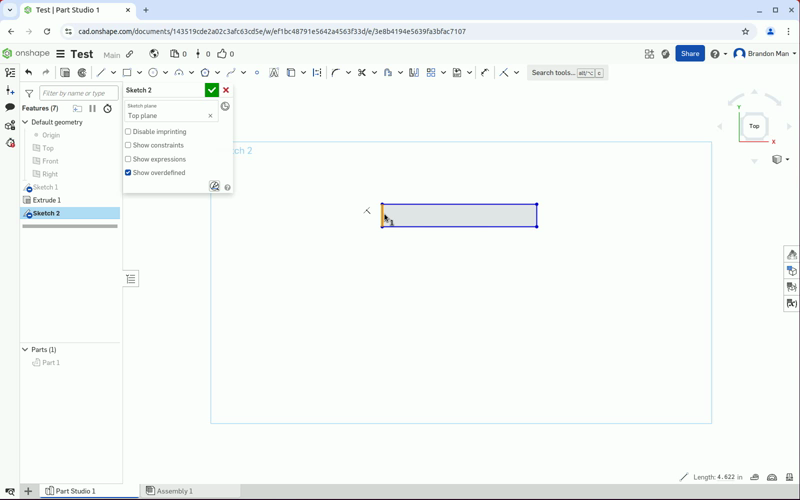
mouse_move(73, 352)
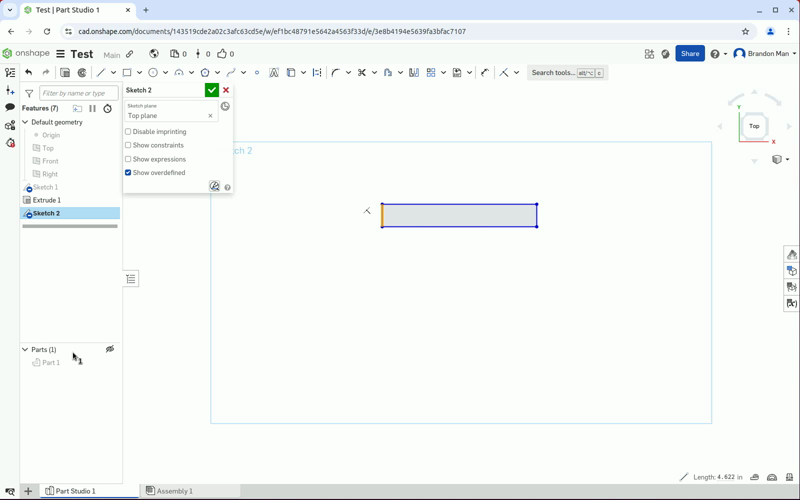
key(shift+y)
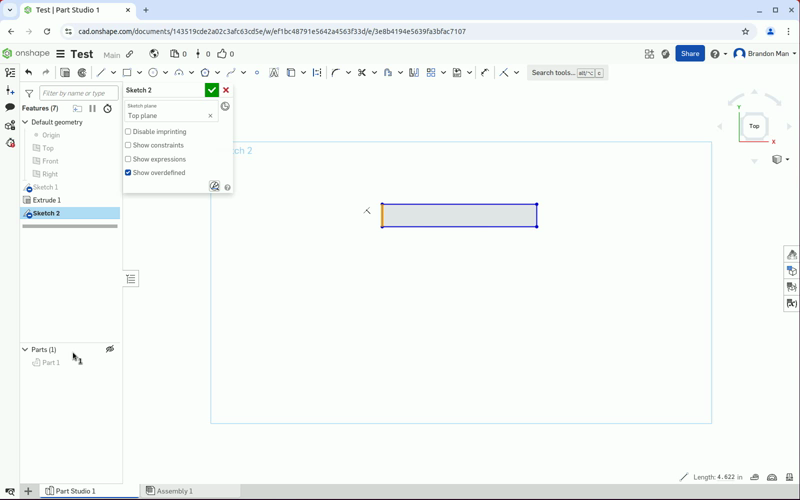
key(shift+e)
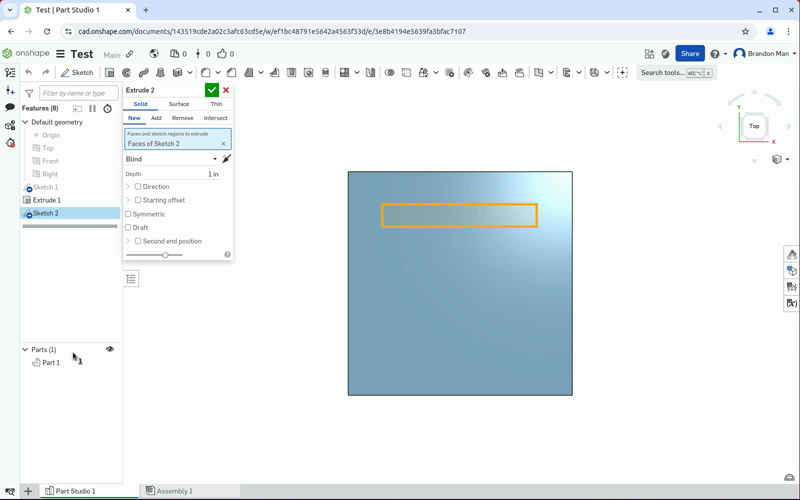
mouse_move(143, 106)
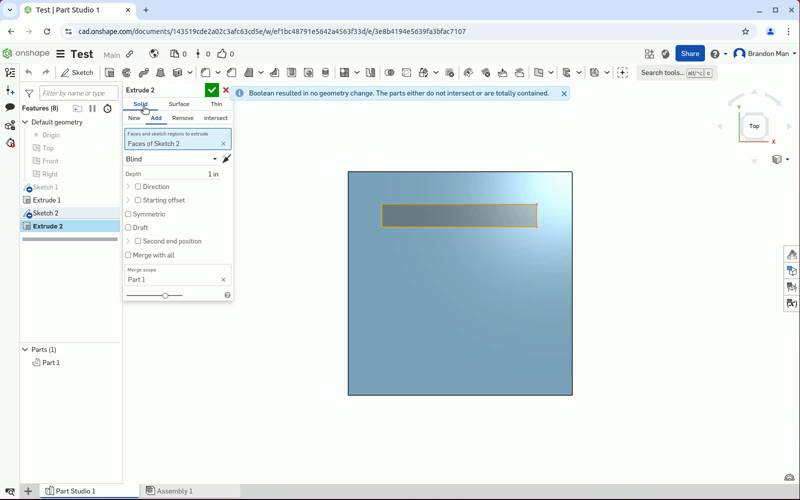
click(143, 106)
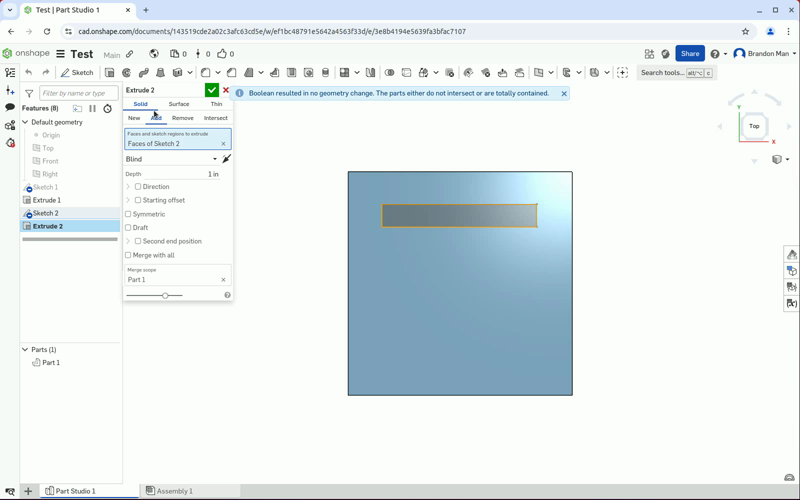
mouse_move(186, 120)
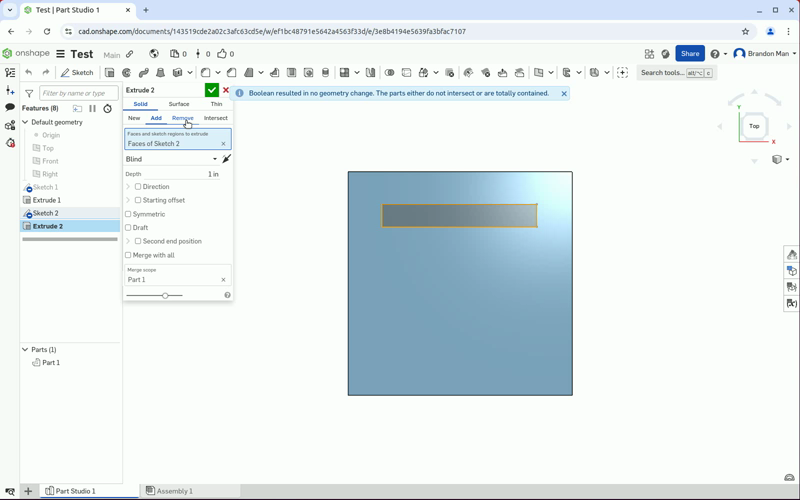
click(186, 120)
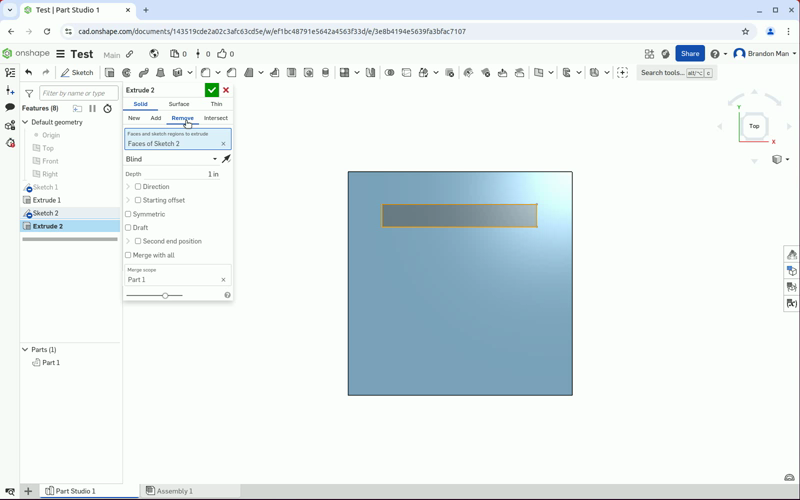
key(tab, 4)
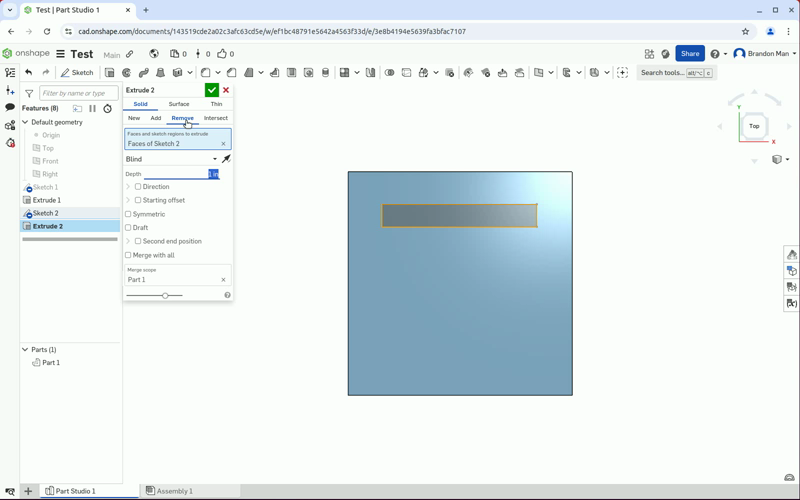
text(-11.554)
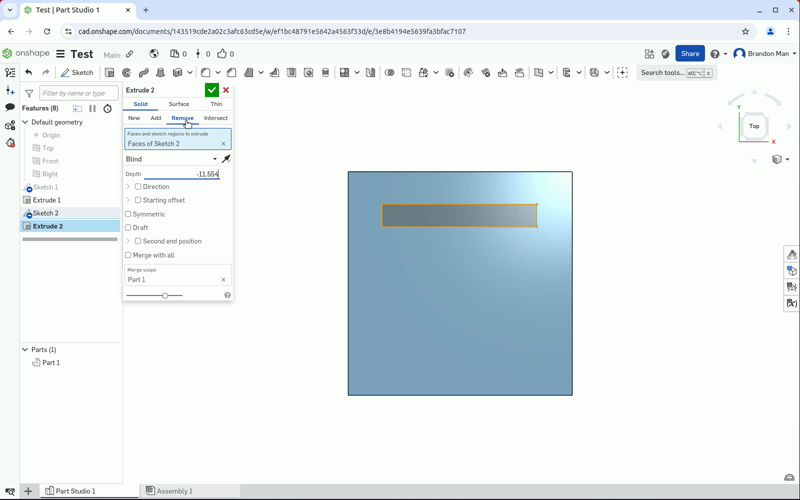
key(tab, 3)
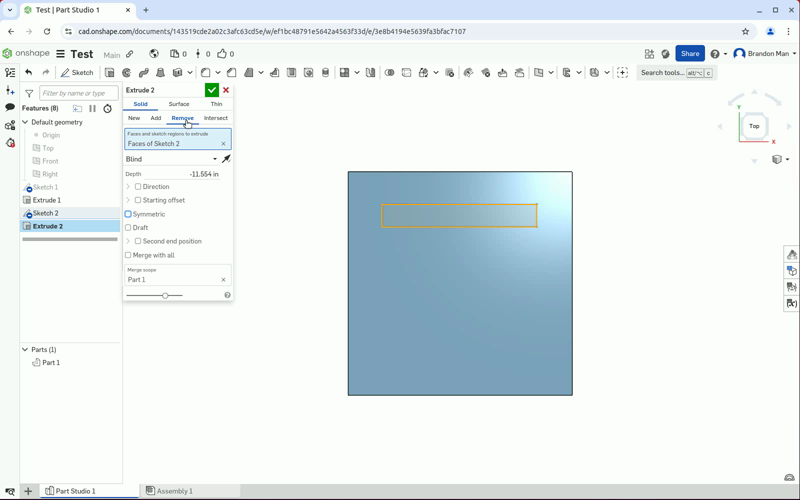
key(space)
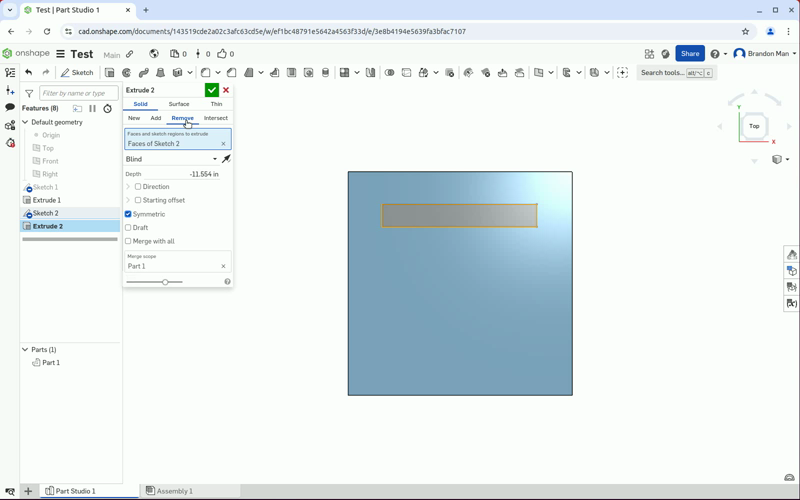
key(tab, 2)
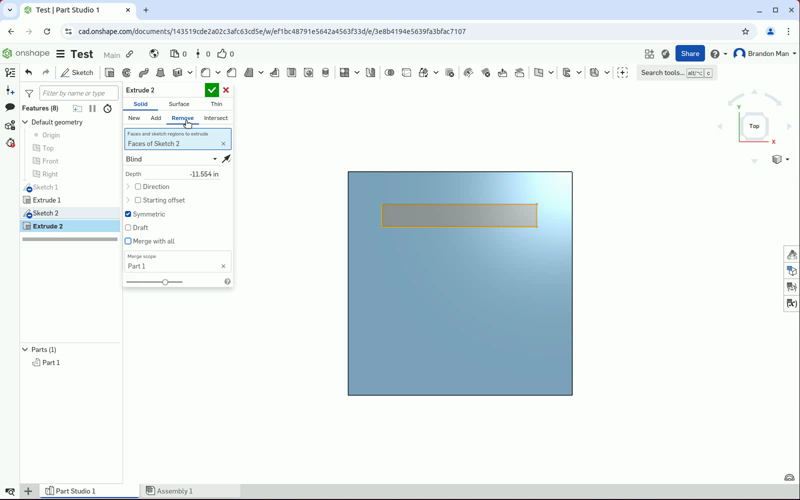
key(space)
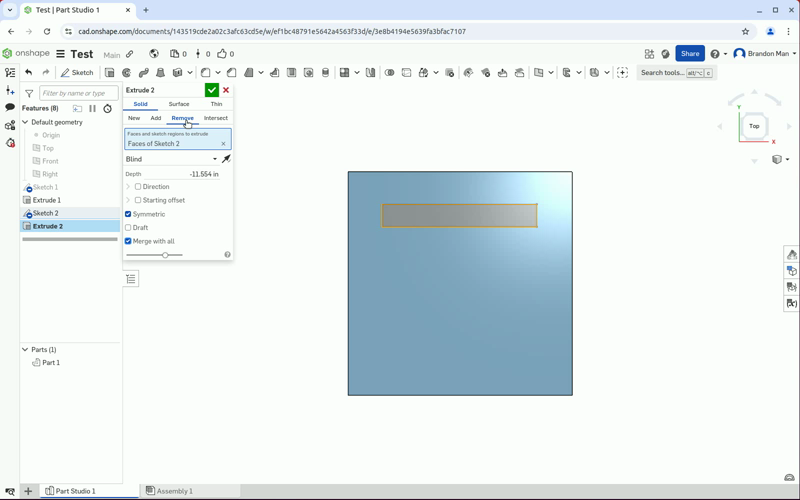
key(enter)
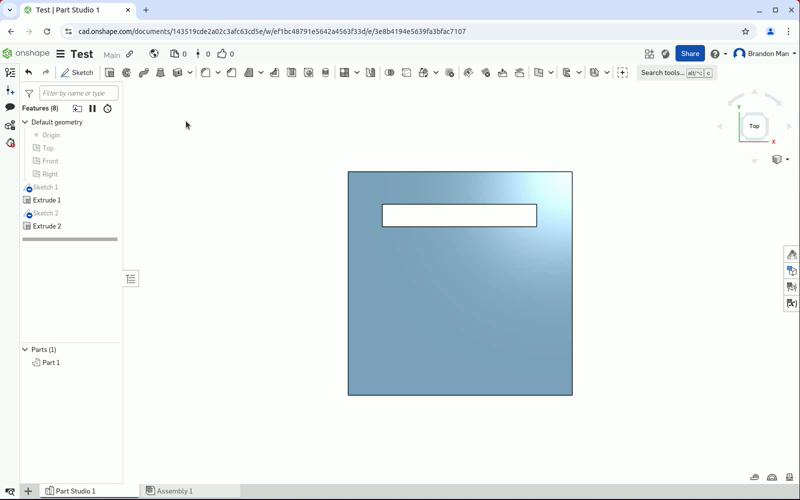
key(shift+h)
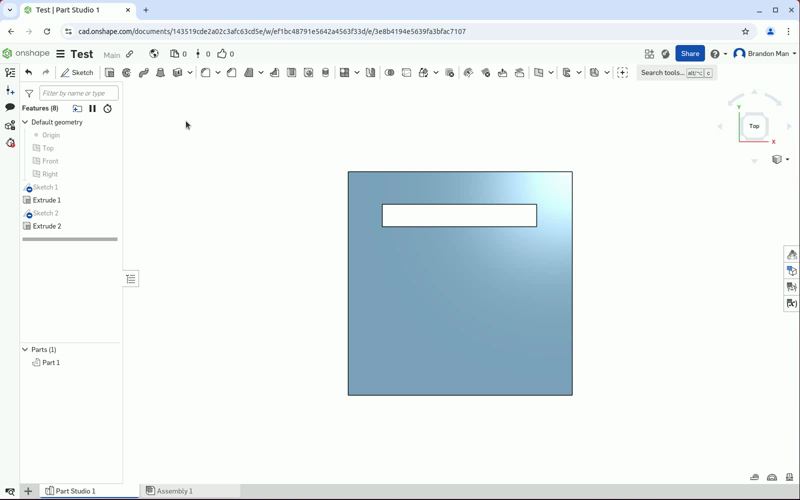
key(shift+h)
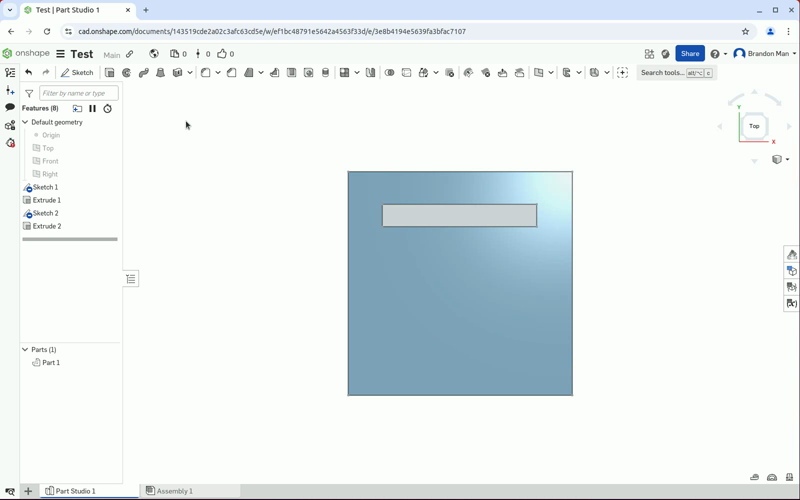
key(shift+7)
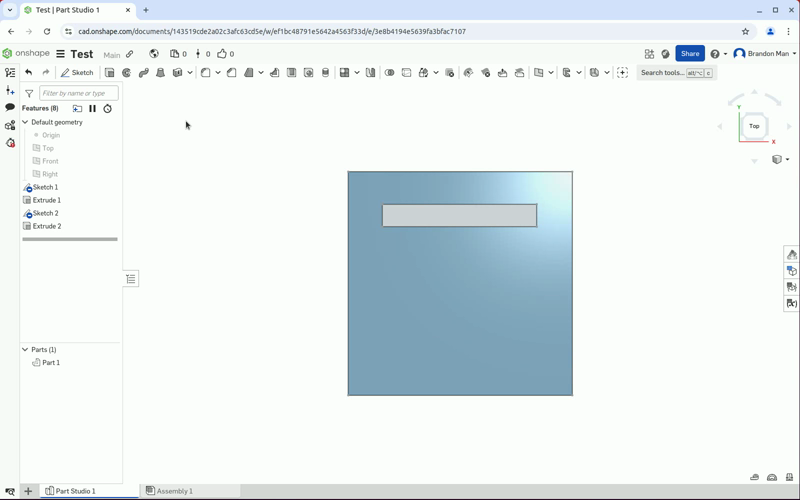
key(up, 3)
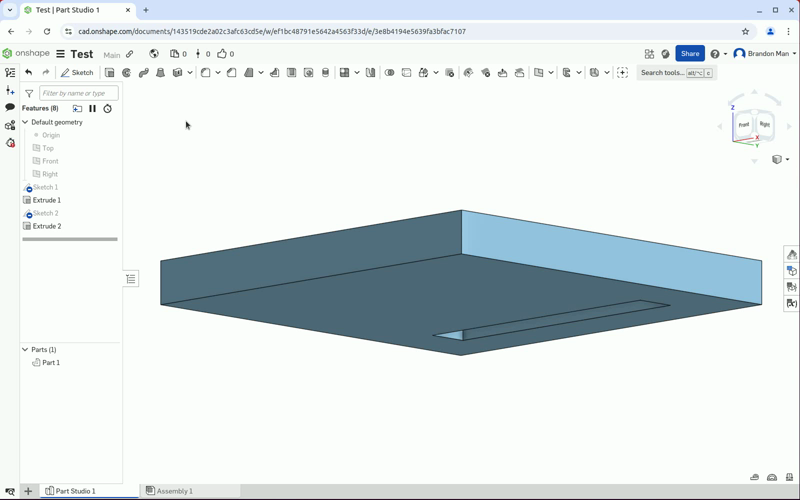
key(left, 3)
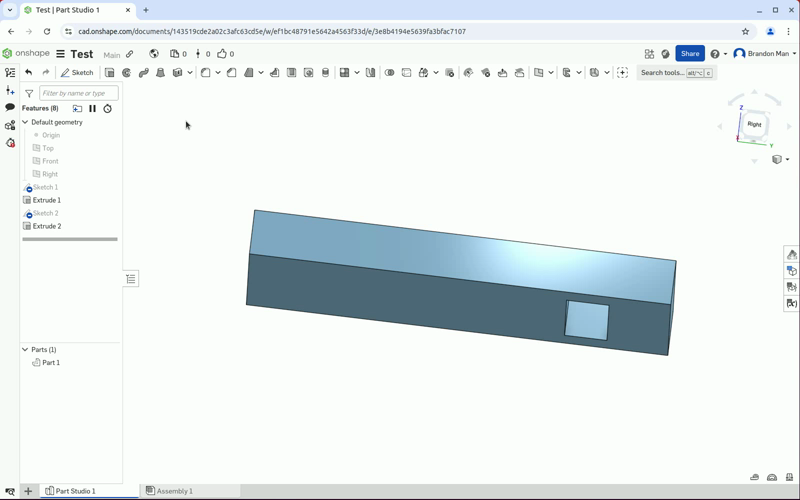
key(right, 3)
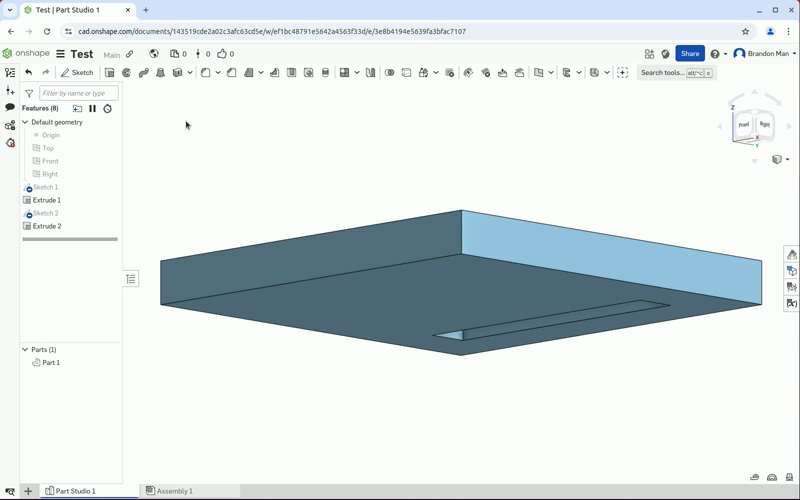
key(down, 3)
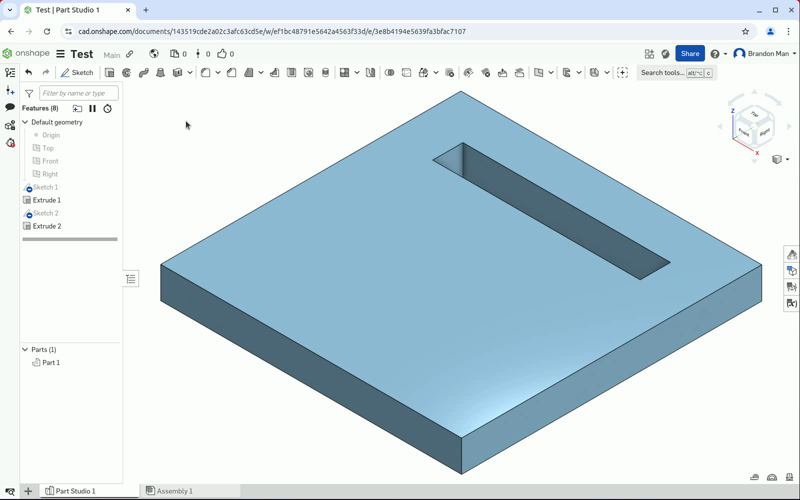
mouse_move(73, 189)
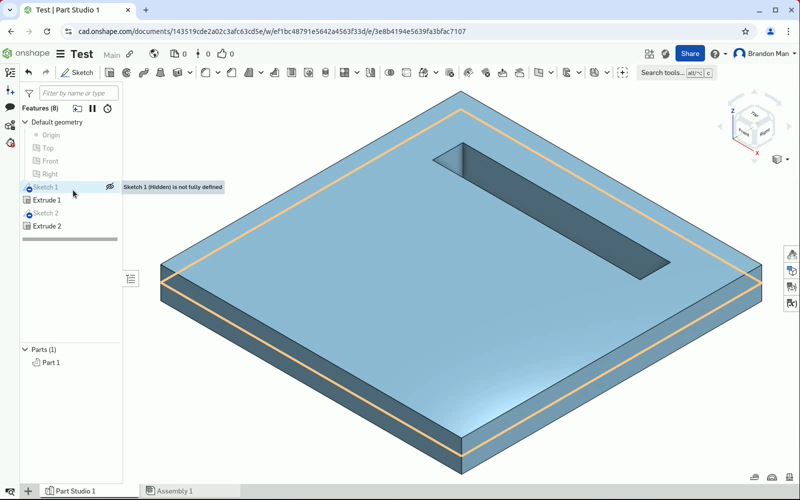
click(73, 189)